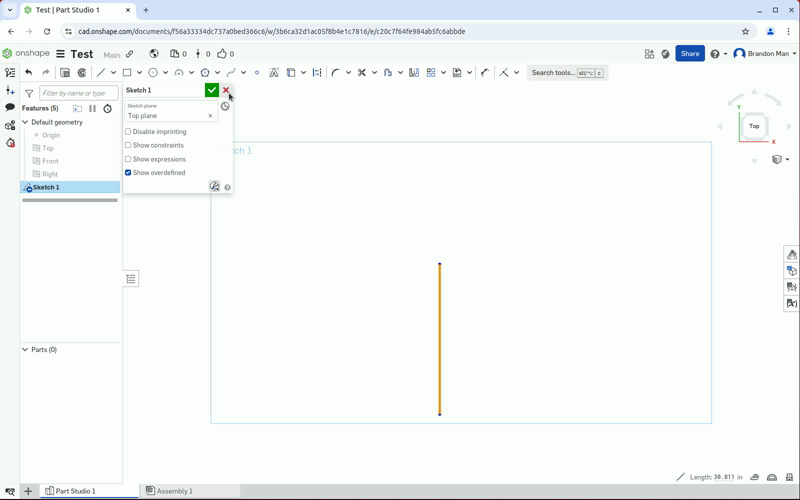
key(shift+h)
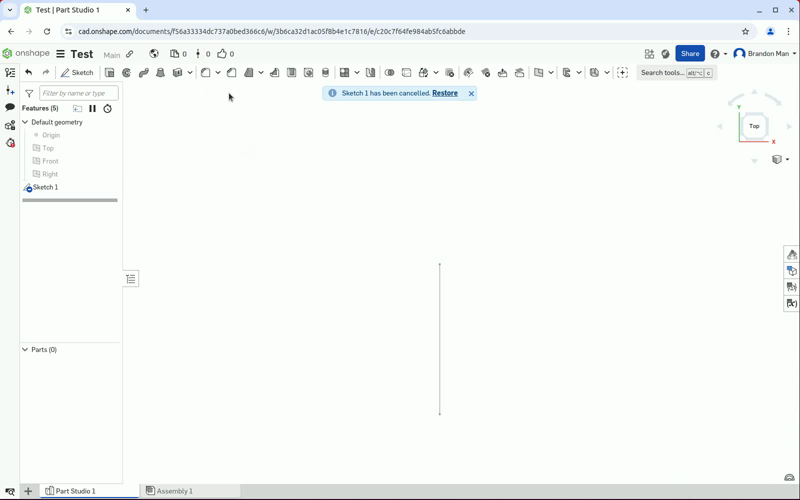
key(shift+s)
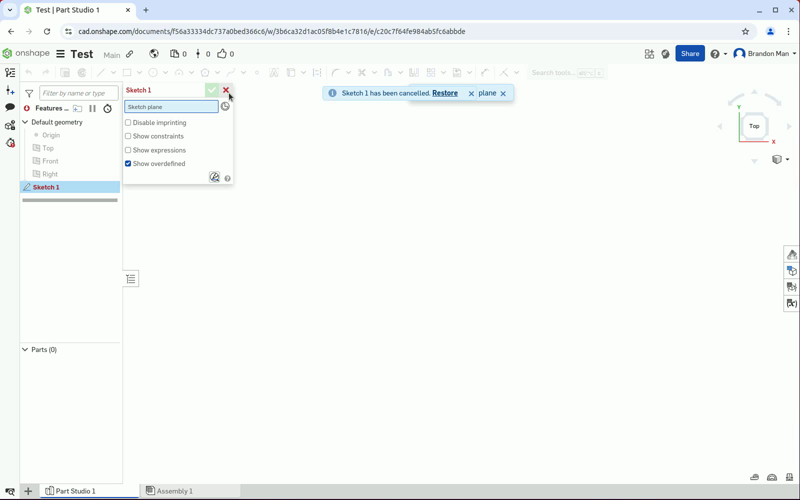
mouse_move(73, 150)
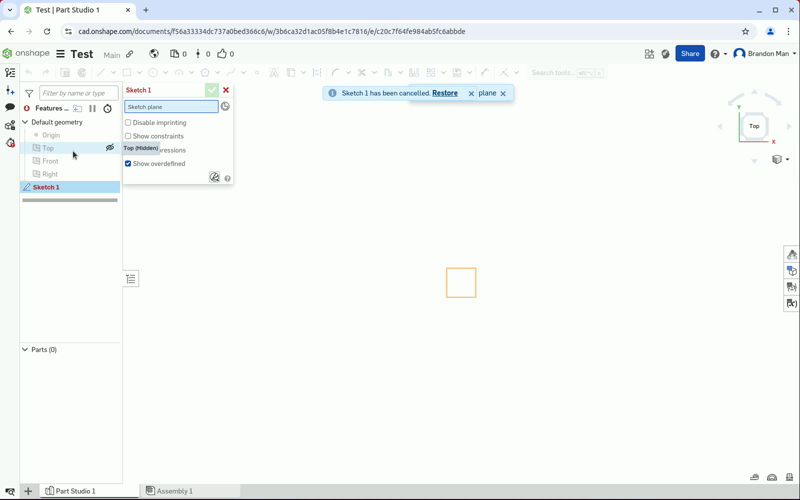
click(73, 150)
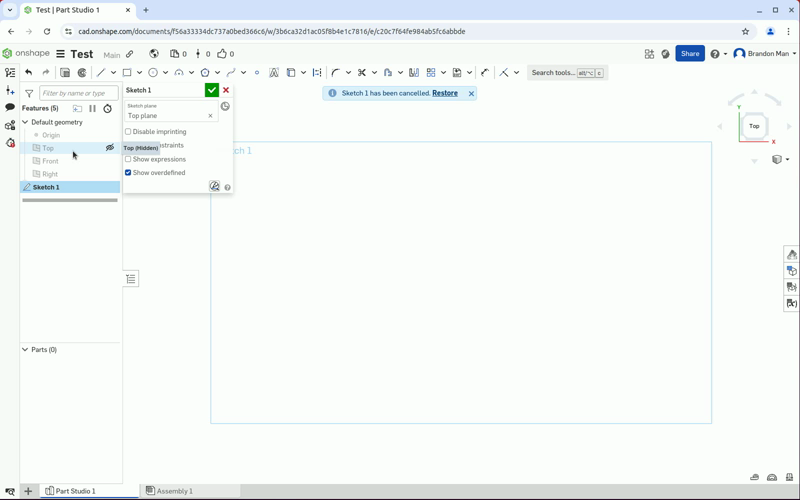
mouse_move(73, 352)
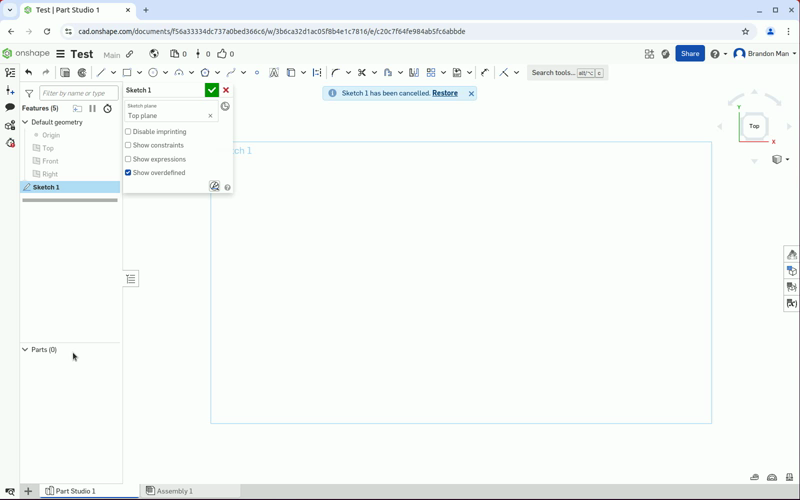
key(y)
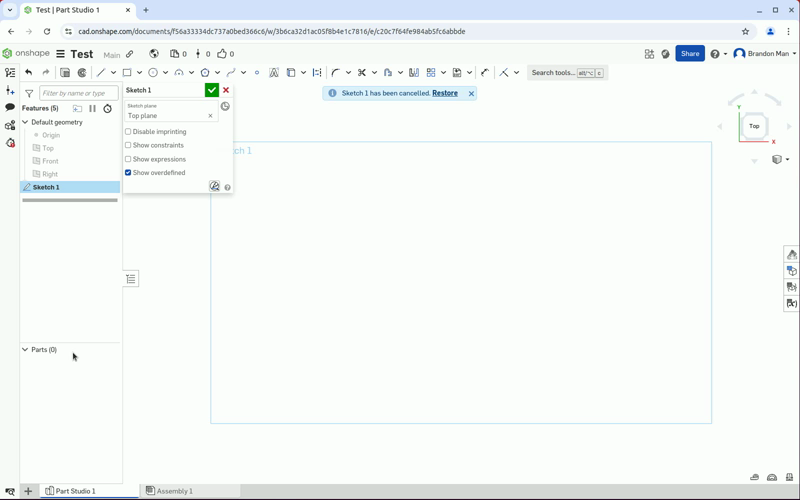
key(l)
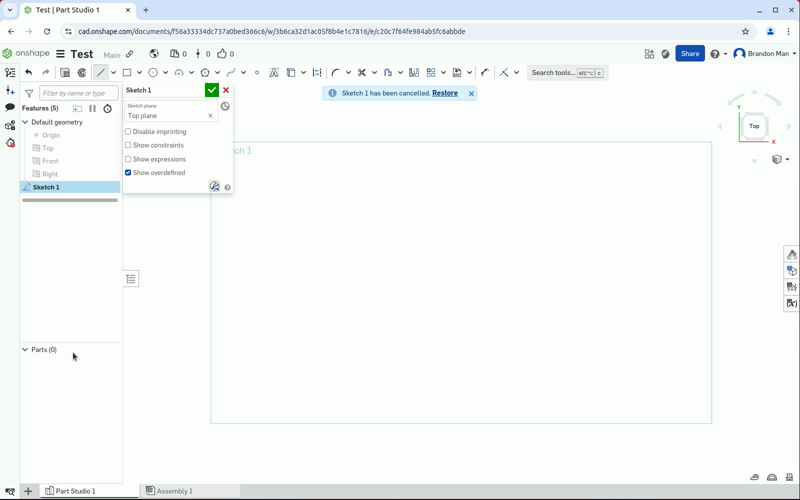
key_down(shift)
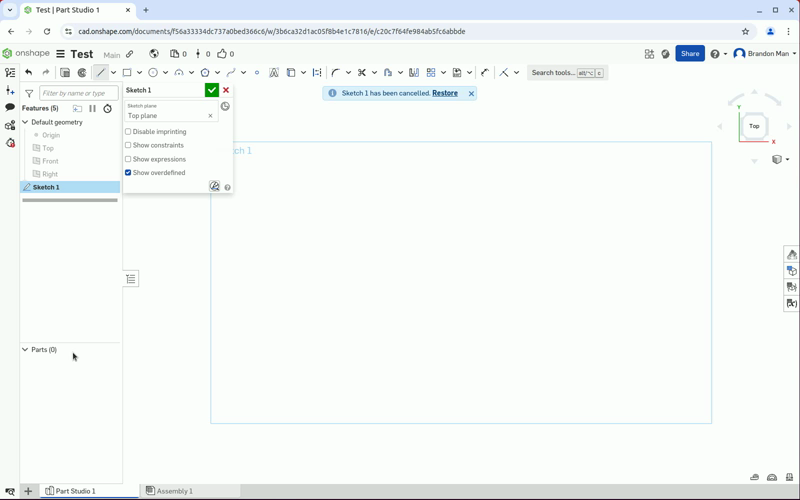
mouse_move(348, 357)
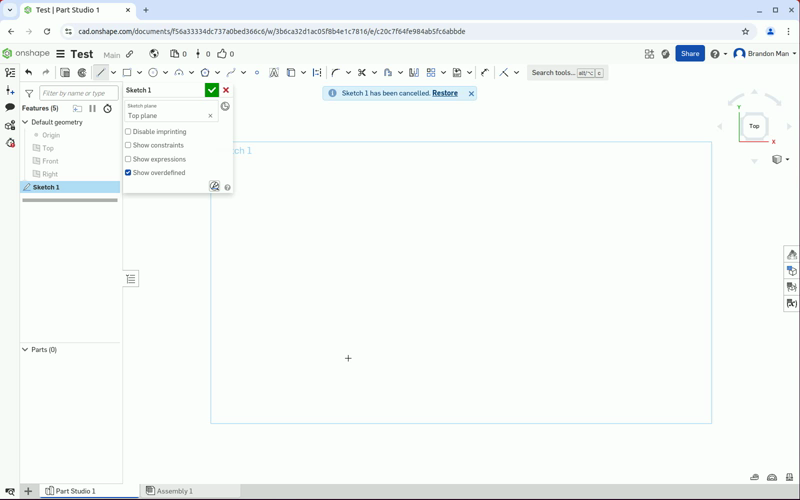
click(348, 357)
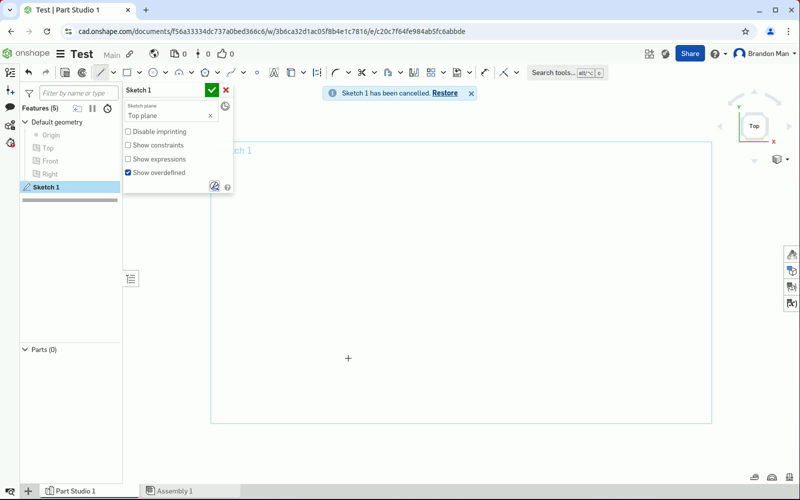
key_up(shift)
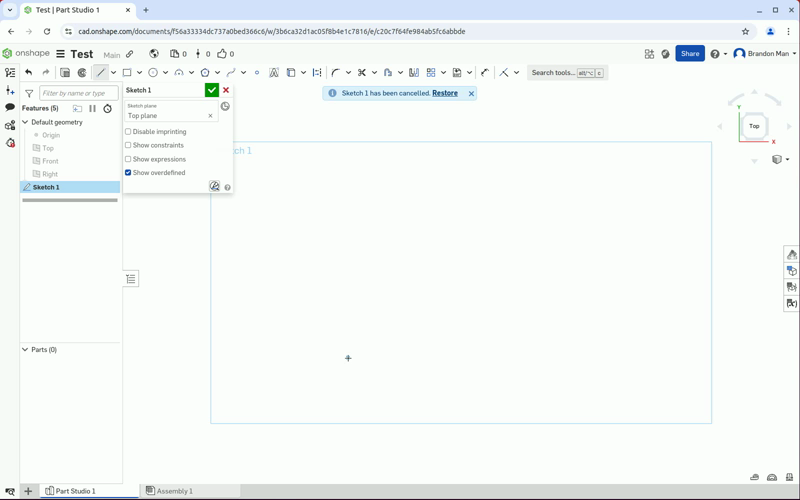
key_down(shift)
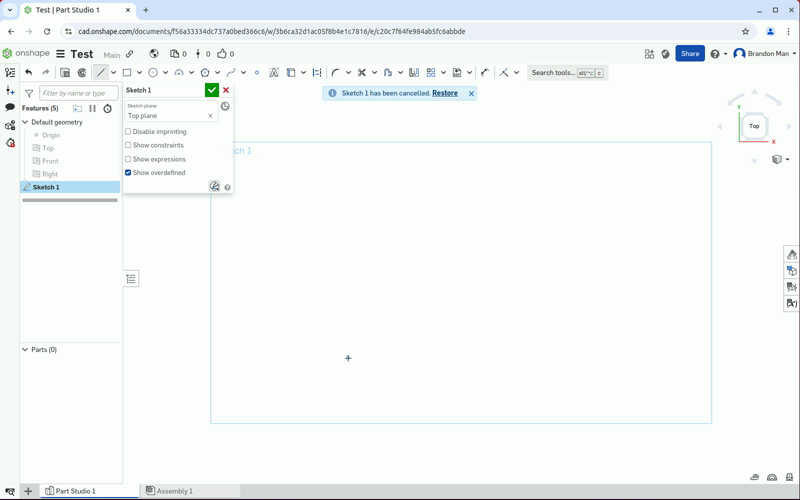
mouse_move(378, 357)
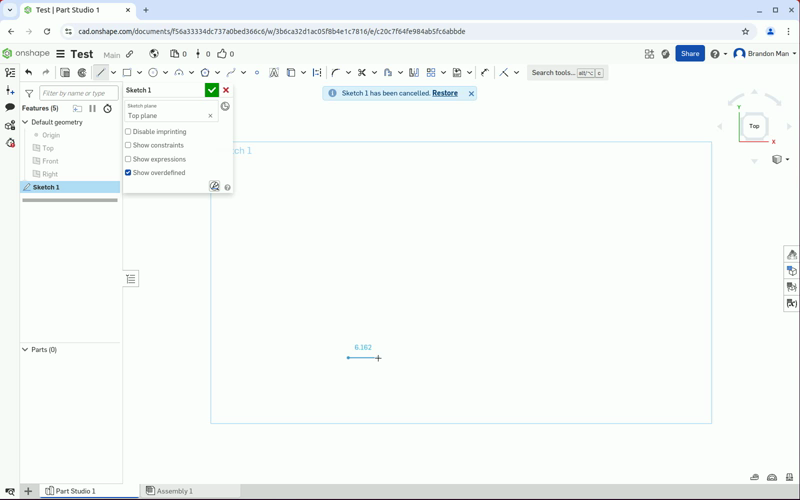
mouse_move(386, 357)
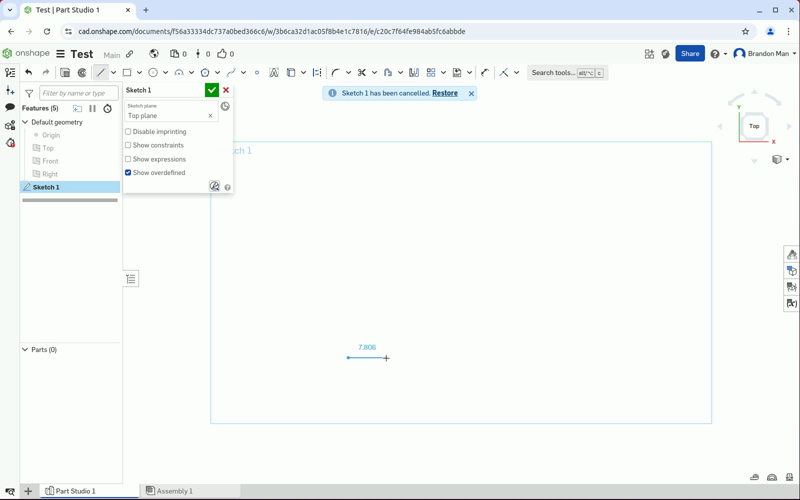
click(386, 357)
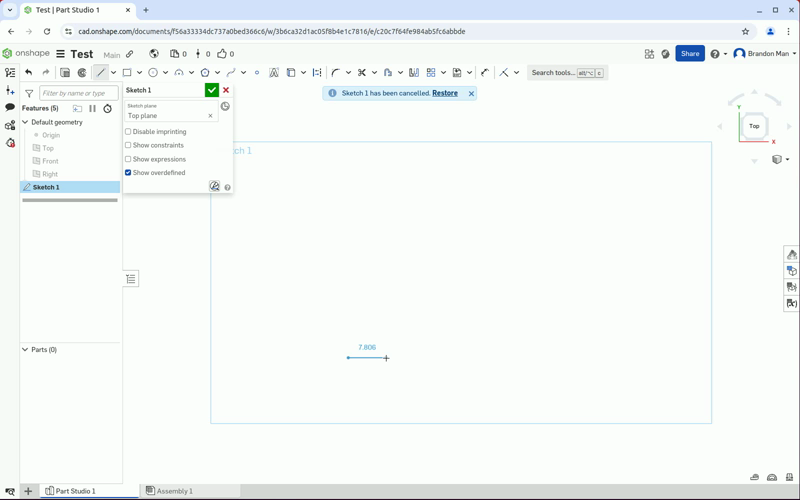
key_up(shift)
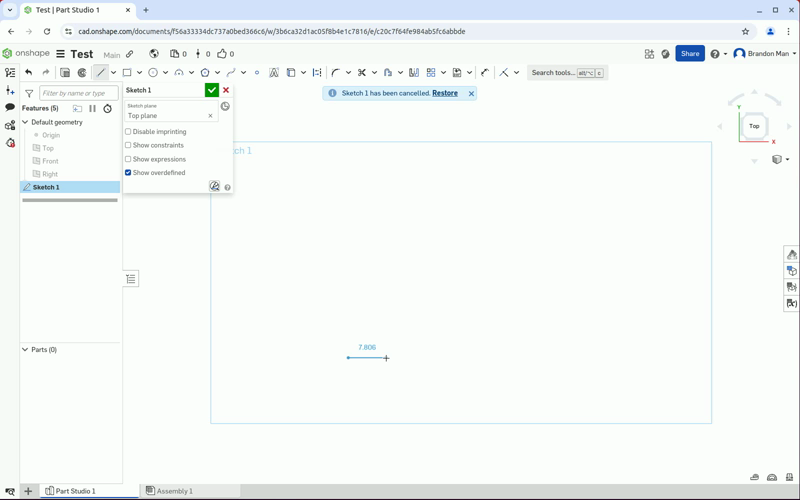
key_down(shift)
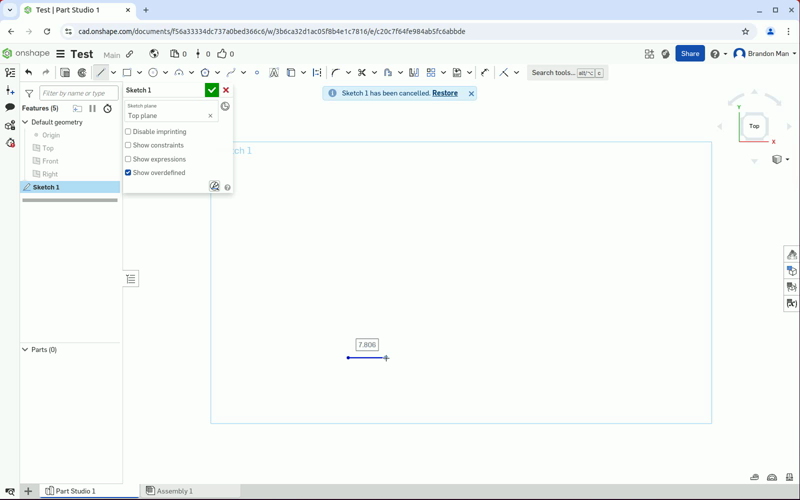
mouse_move(416, 357)
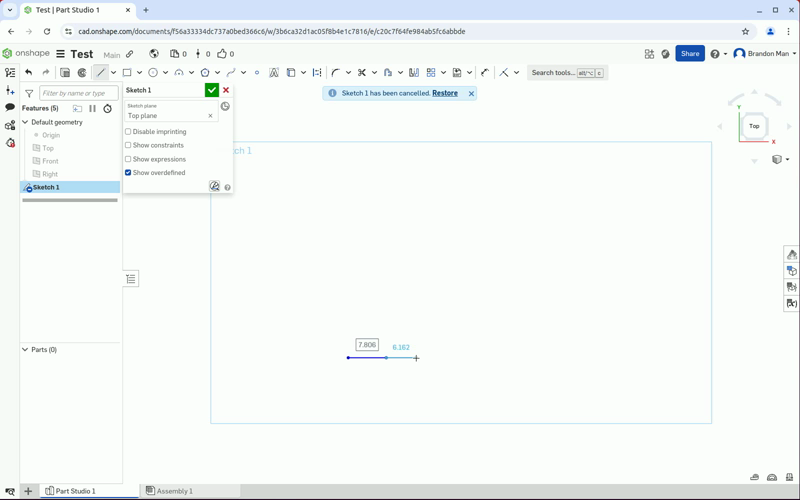
mouse_move(386, 320)
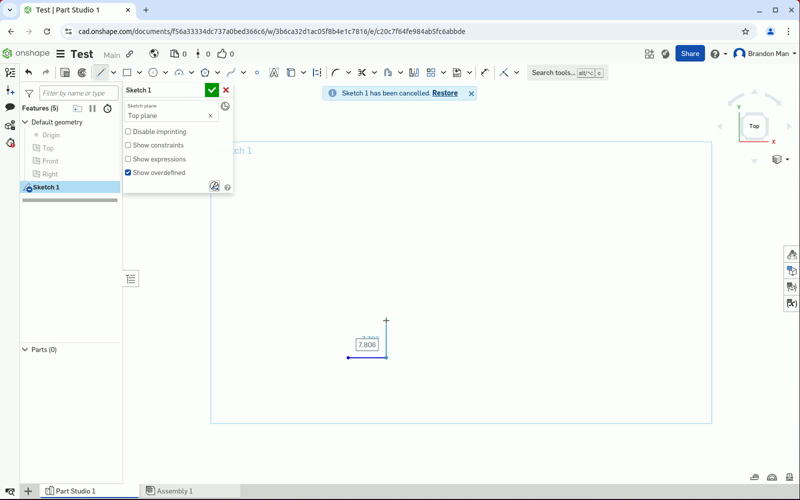
click(386, 320)
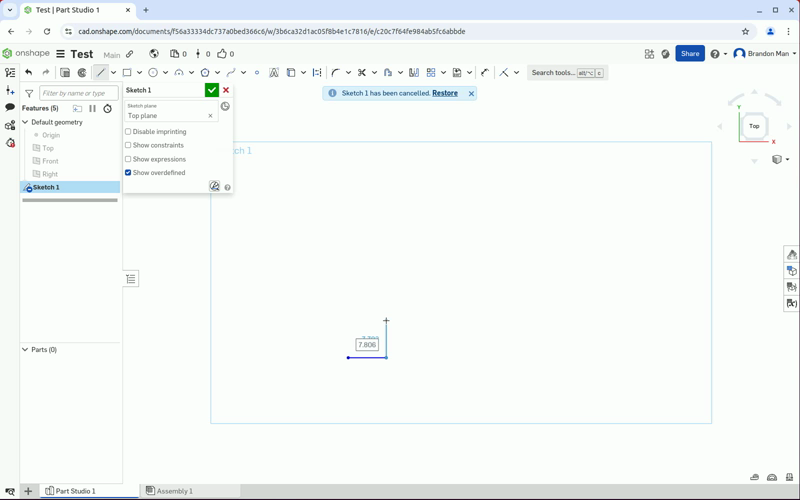
key_up(shift)
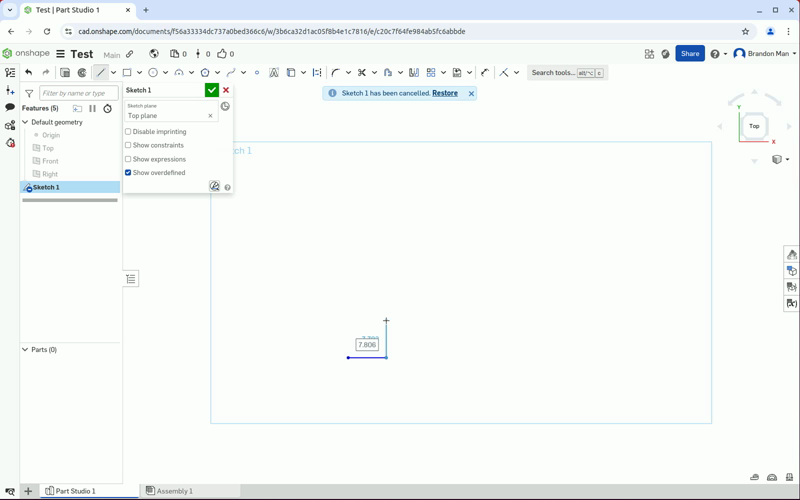
key_down(shift)
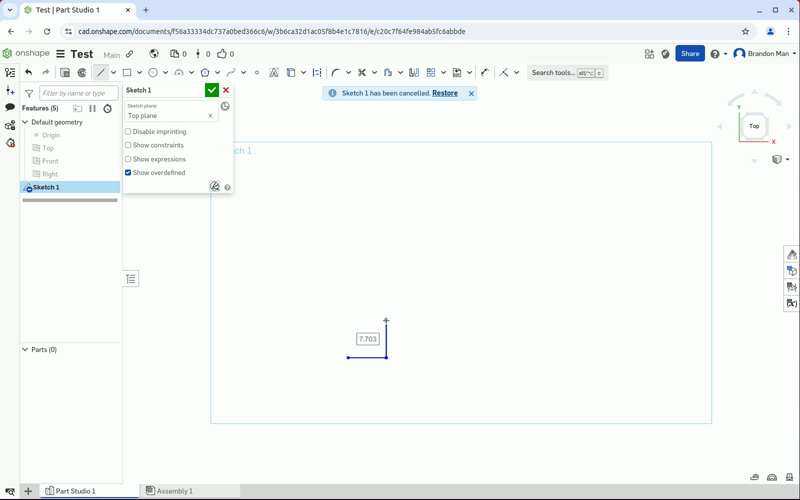
mouse_move(460, 320)
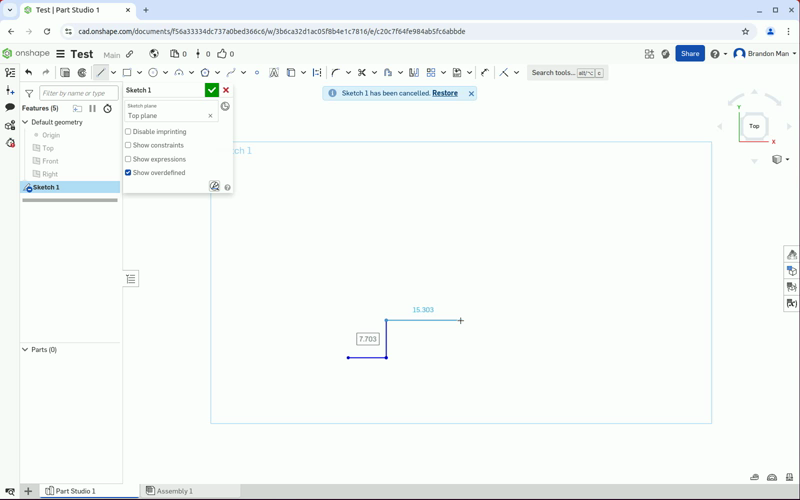
click(460, 320)
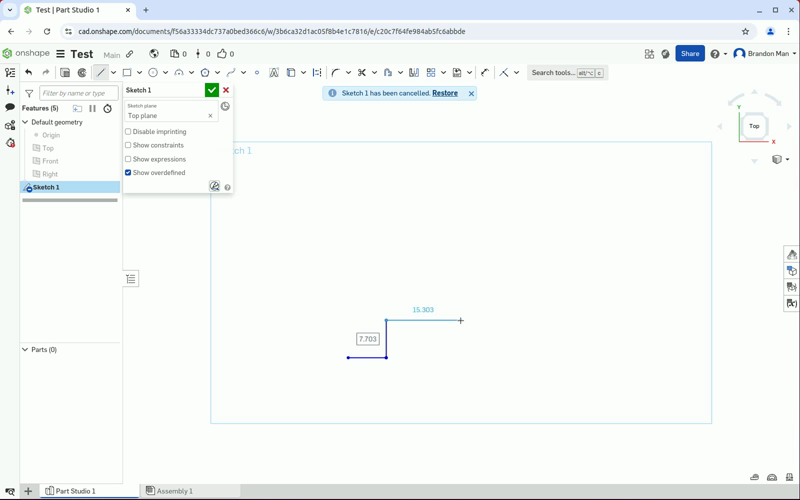
key_up(shift)
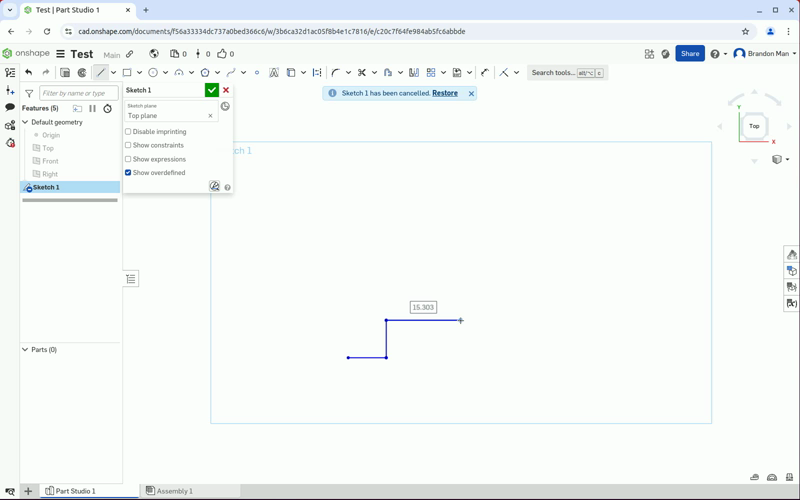
key_down(shift)
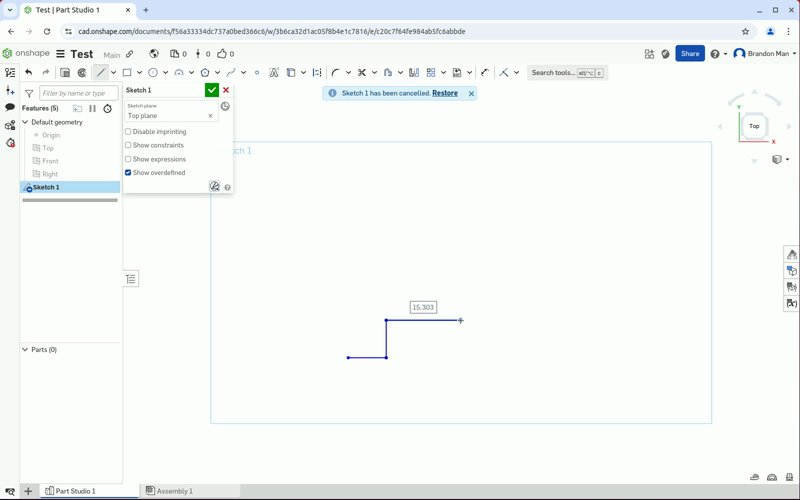
mouse_move(490, 320)
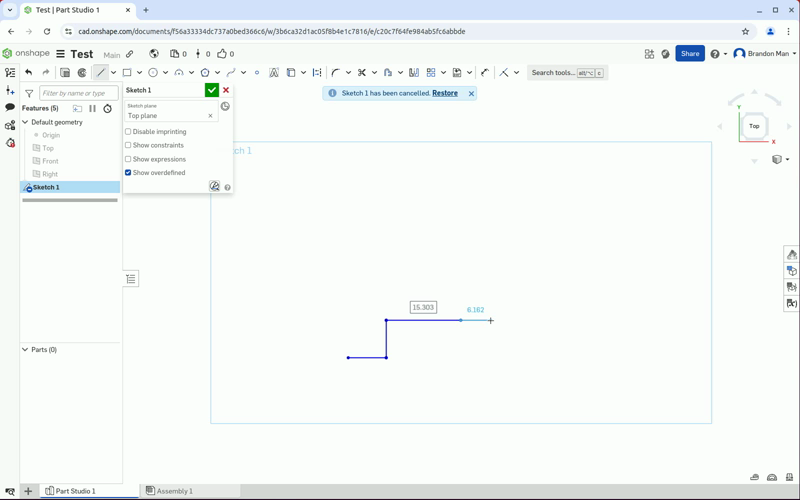
mouse_move(460, 283)
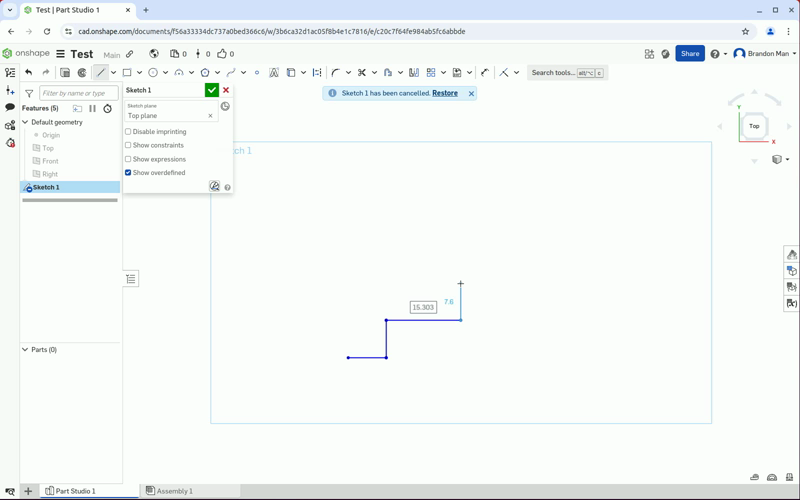
click(460, 283)
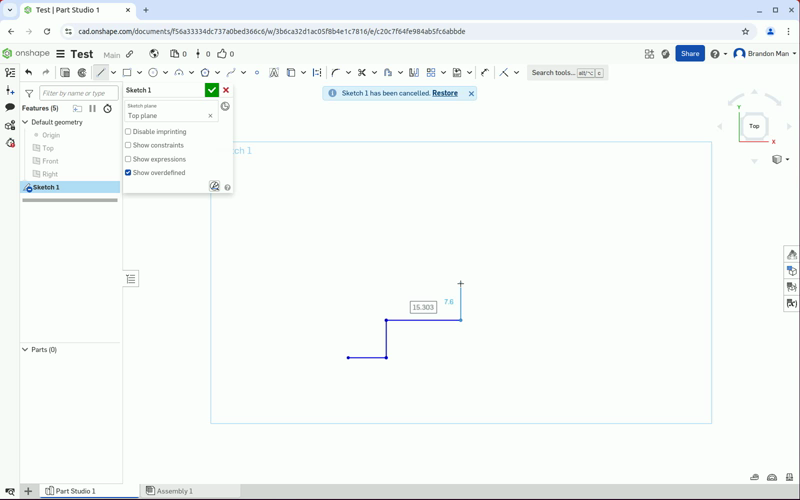
key_up(shift)
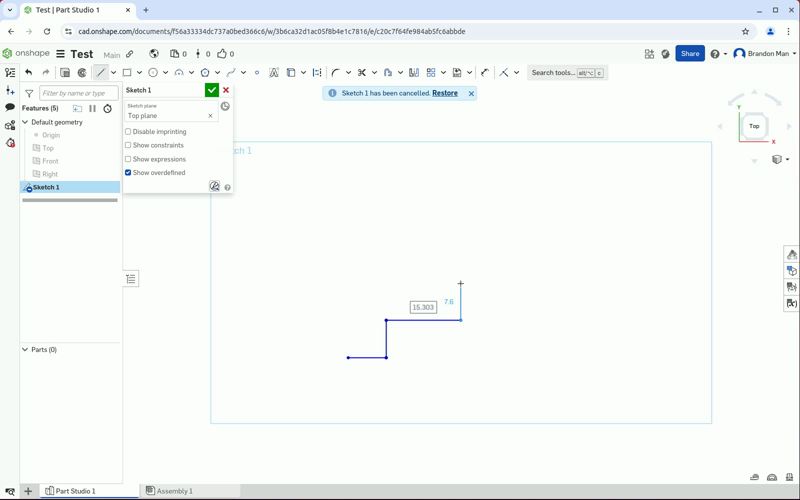
key_down(shift)
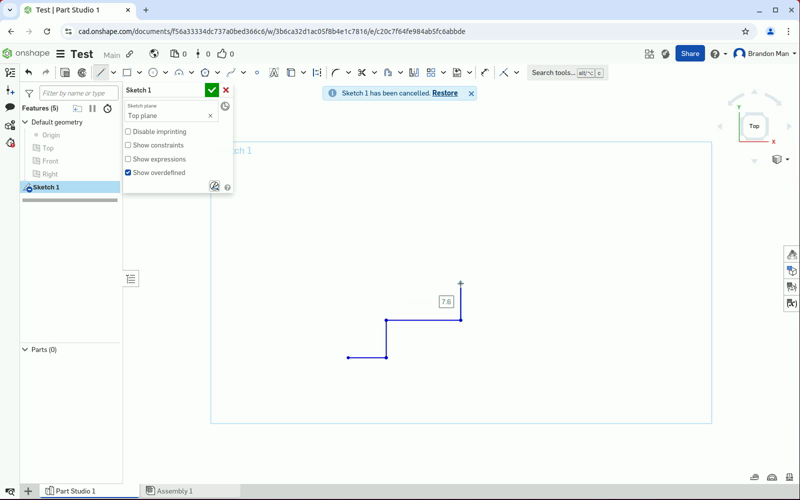
mouse_move(348, 283)
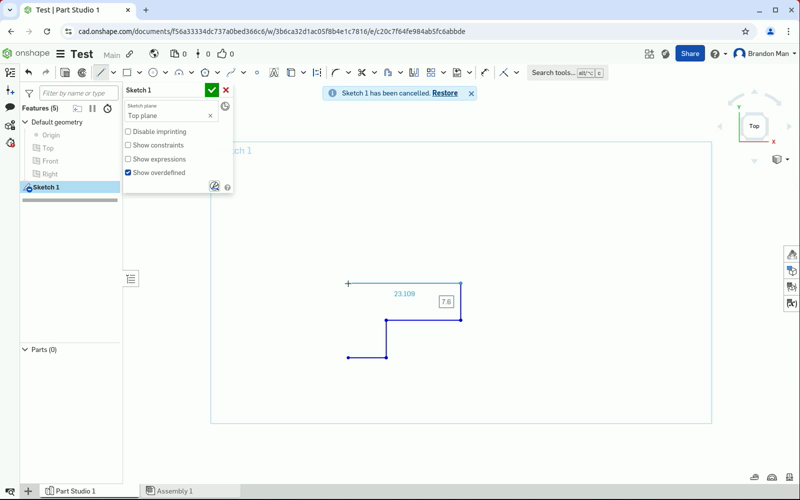
click(348, 283)
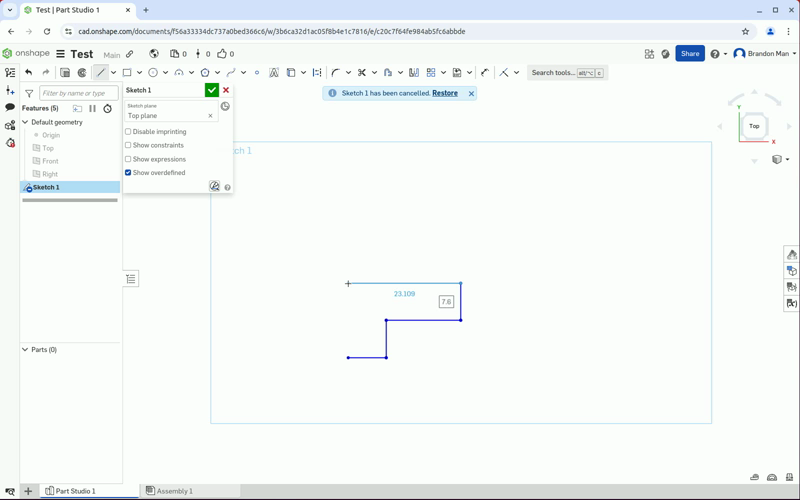
key_up(shift)
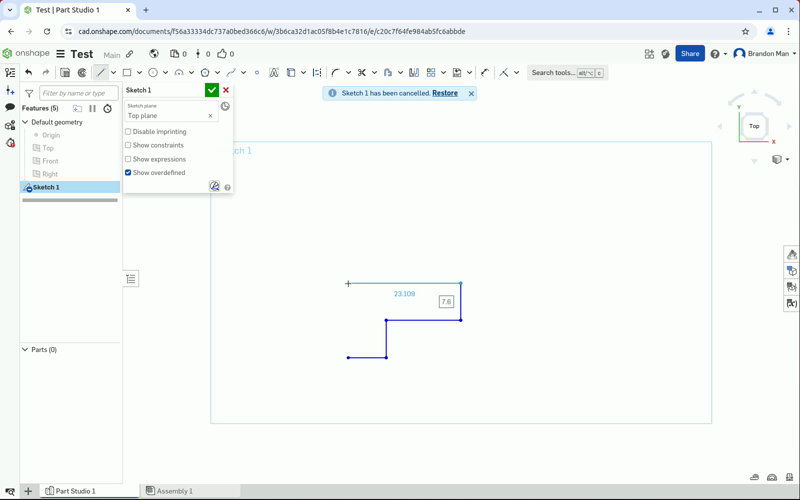
key_down(shift)
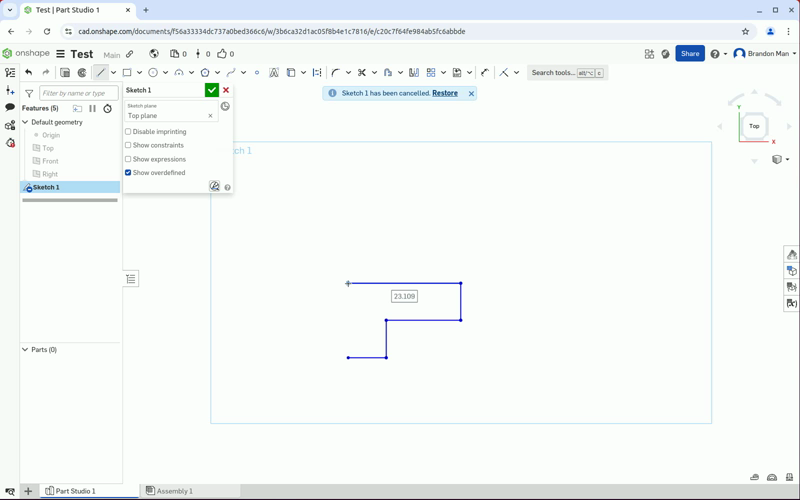
mouse_move(348, 357)
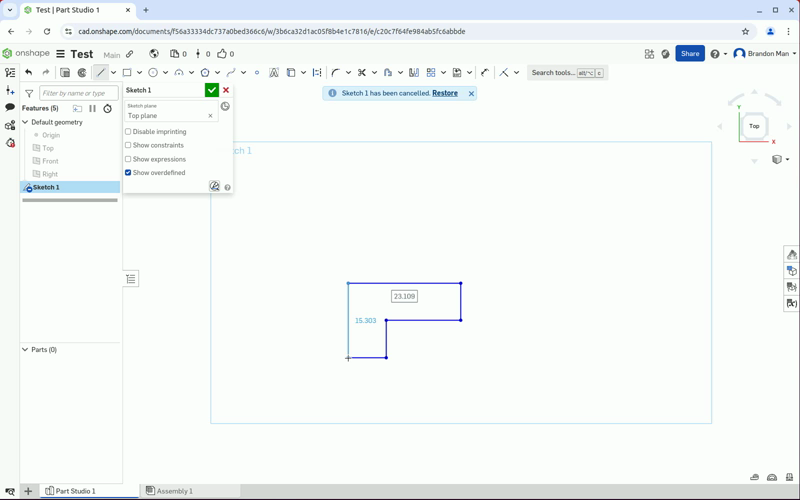
key_up(shift)
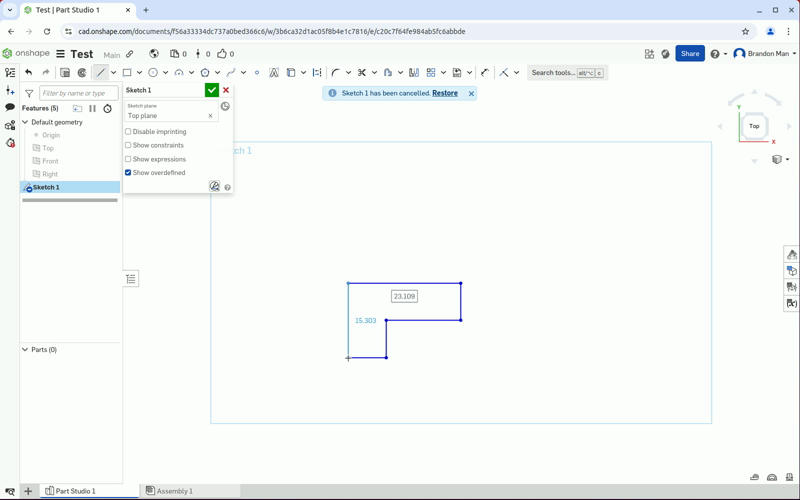
click(348, 357)
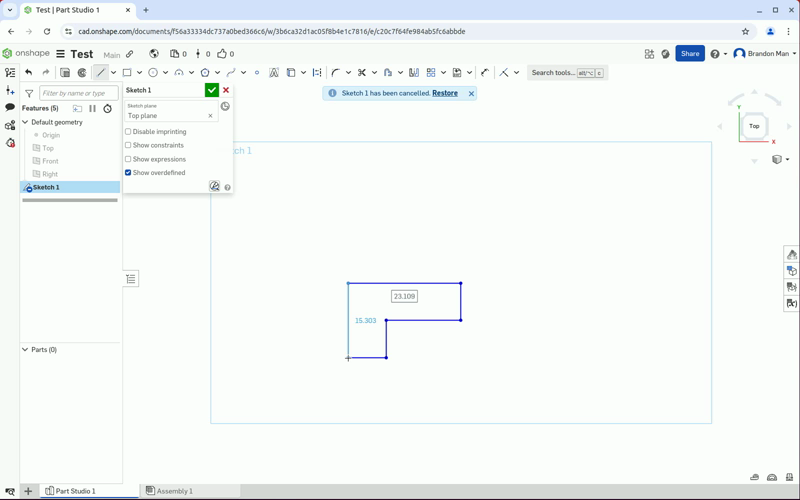
key(esc)
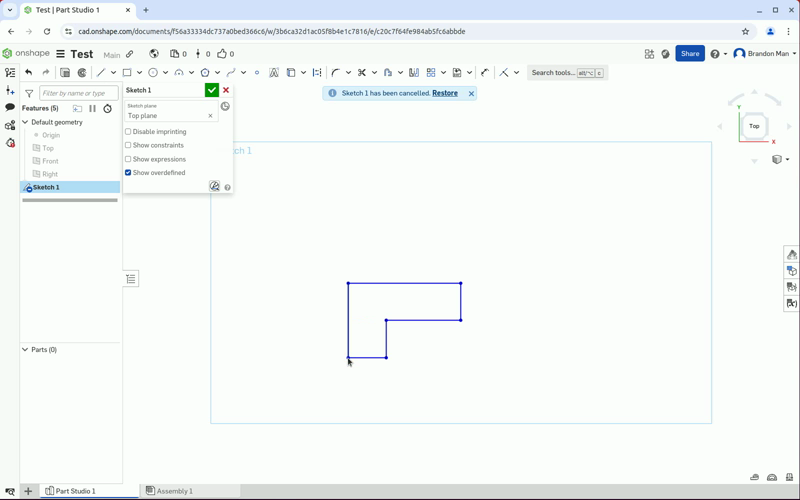
mouse_move(370, 319)
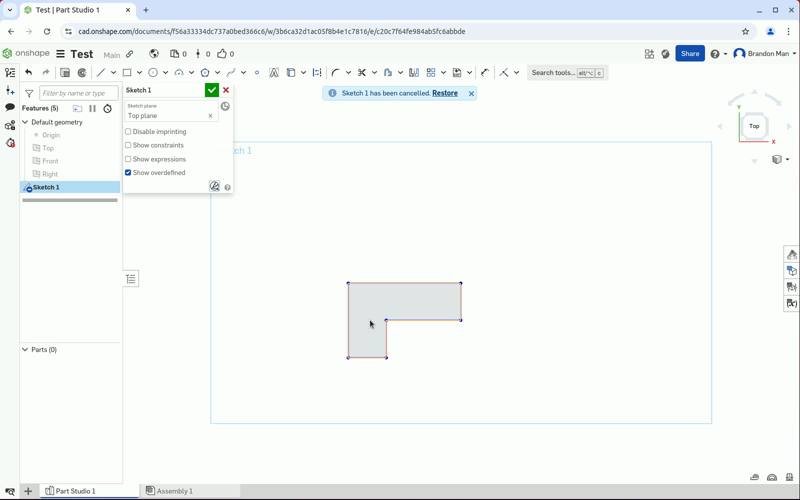
click(370, 319)
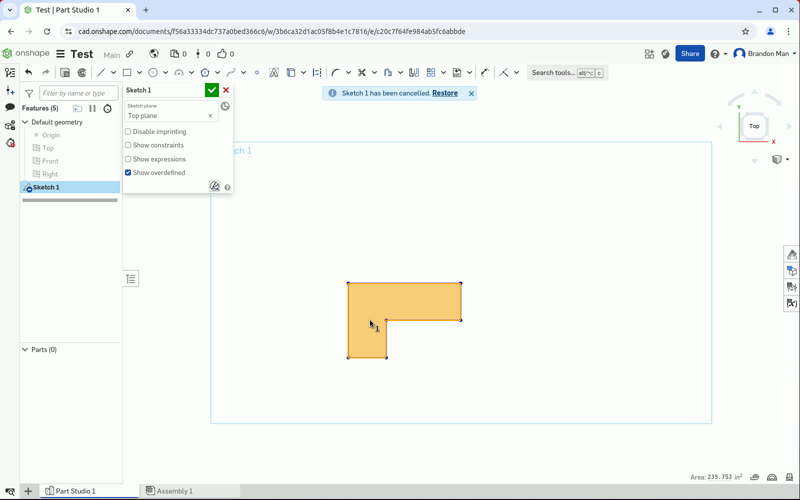
mouse_move(73, 352)
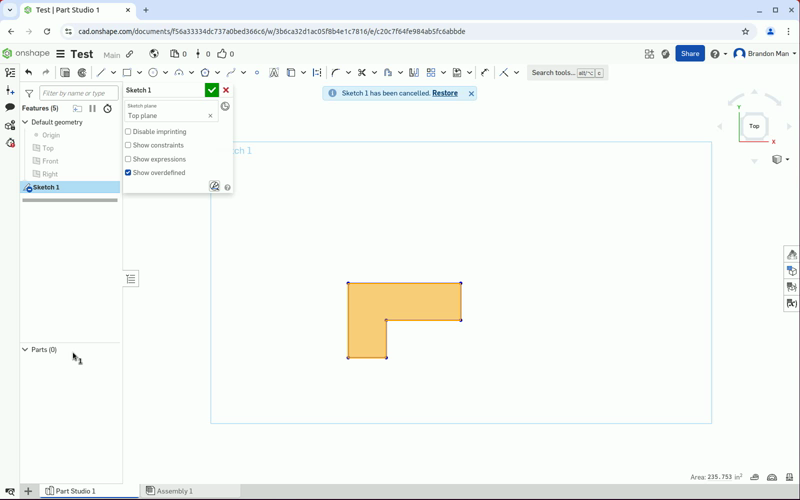
key(shift+y)
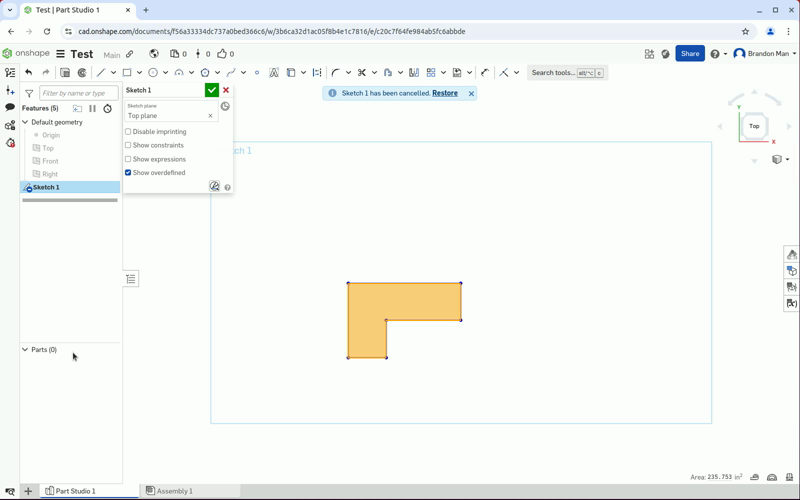
key(shift+e)
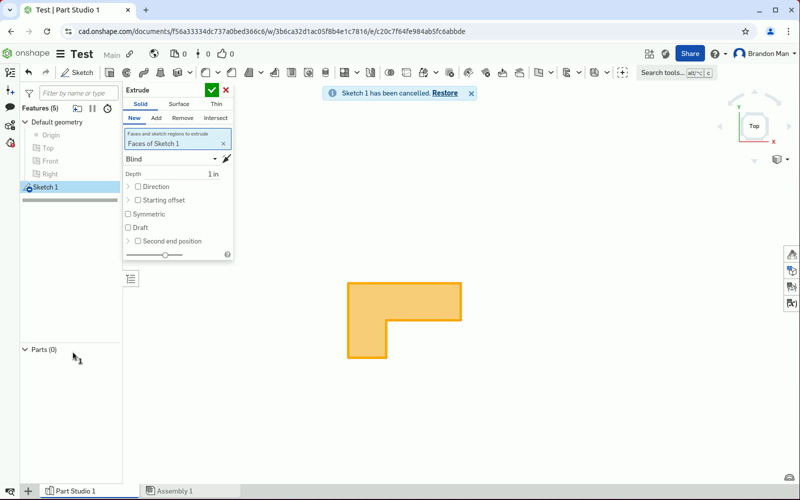
mouse_move(143, 106)
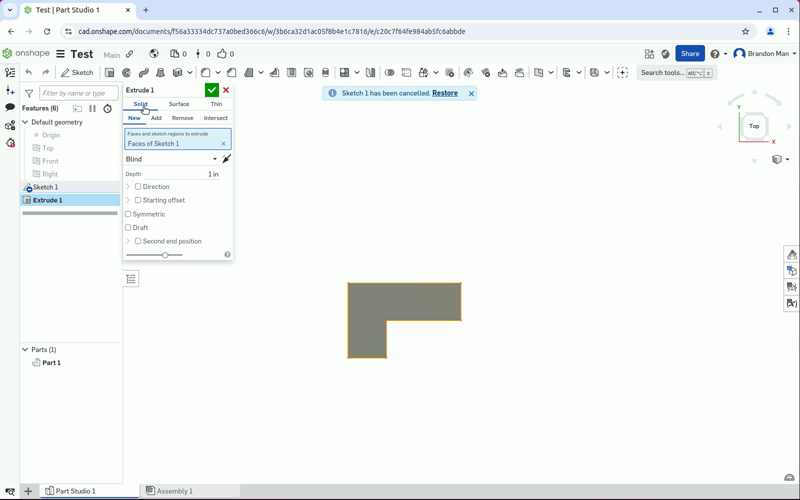
click(143, 106)
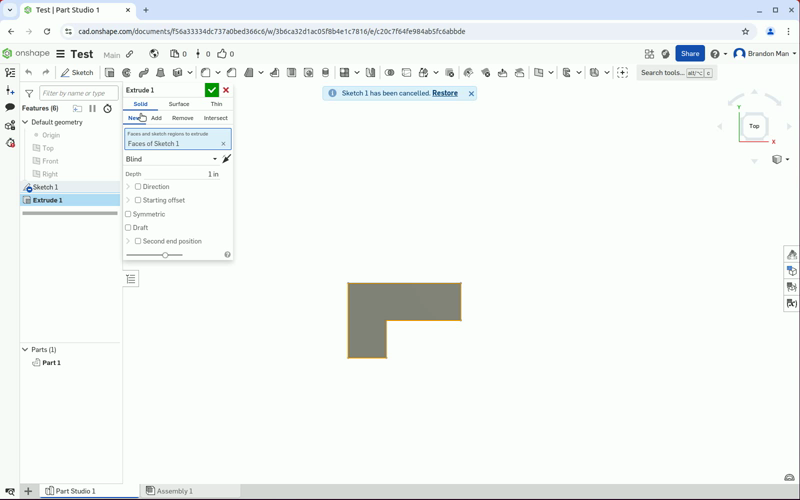
mouse_move(137, 120)
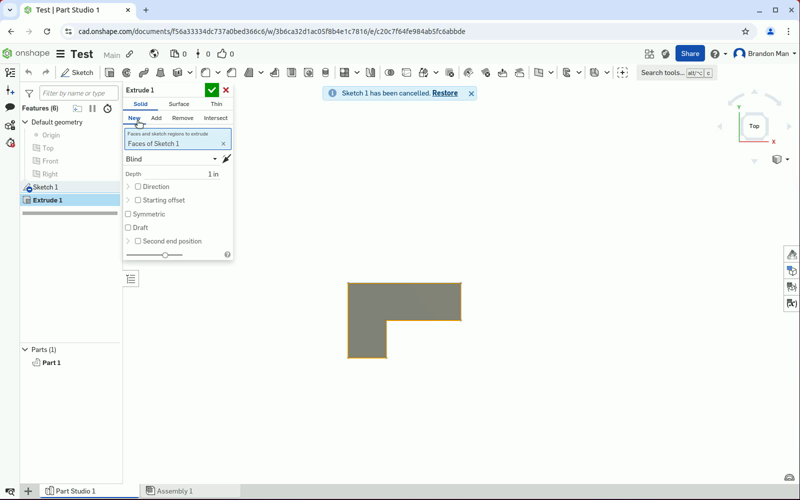
click(137, 120)
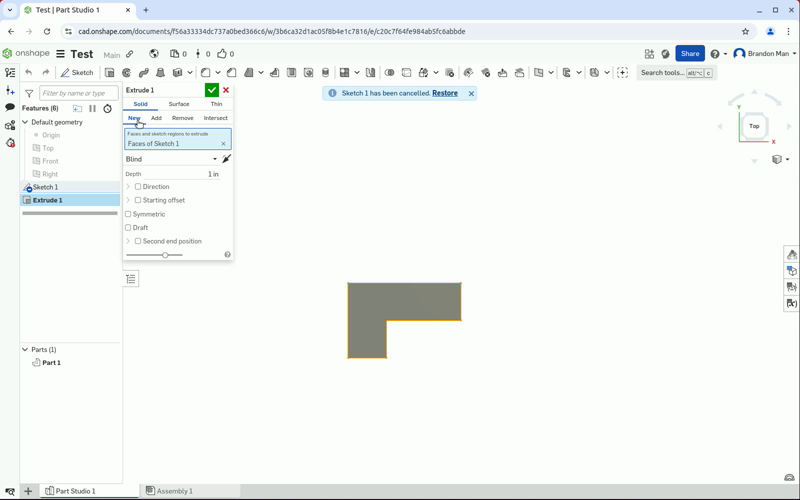
key(tab, 4)
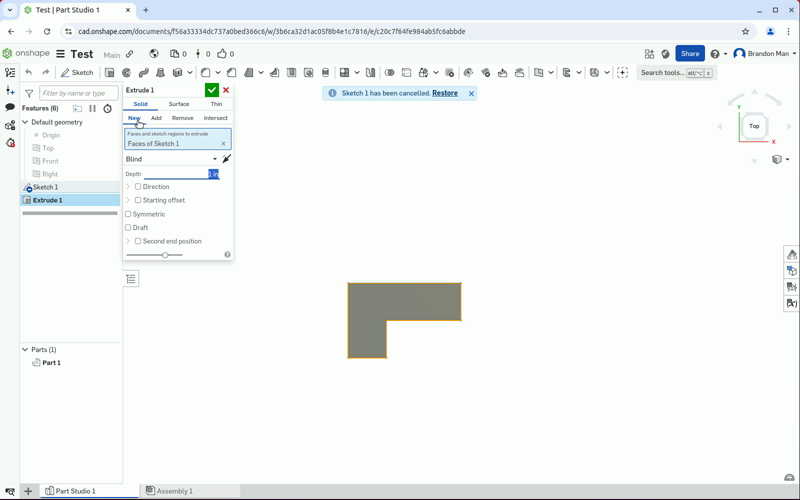
text(15.405)
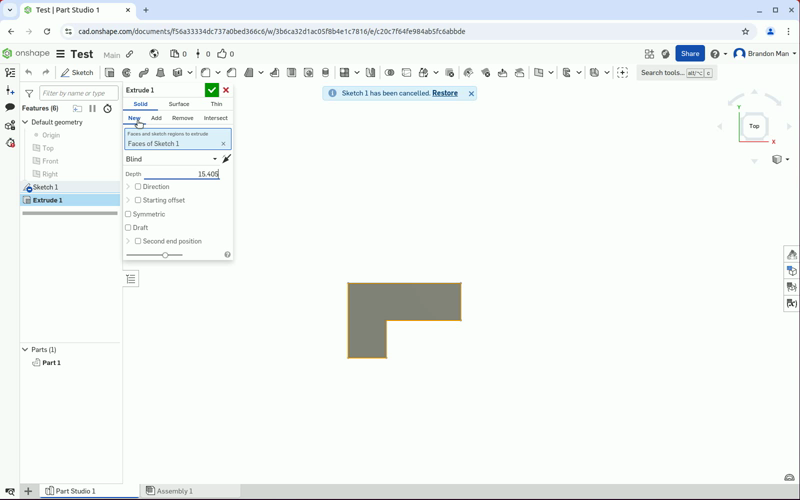
key(enter)
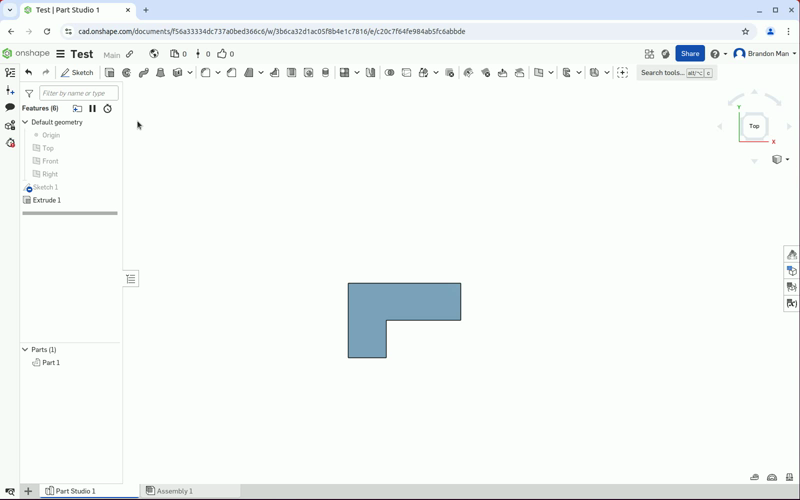
key(shift+h)
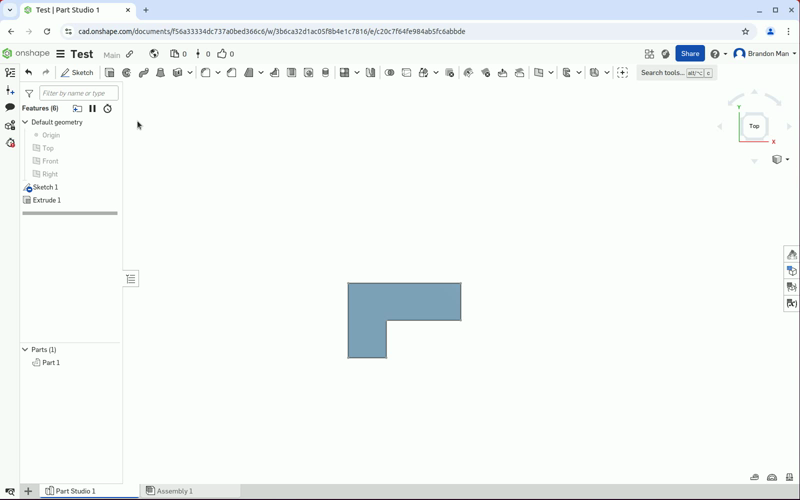
key(shift+h)
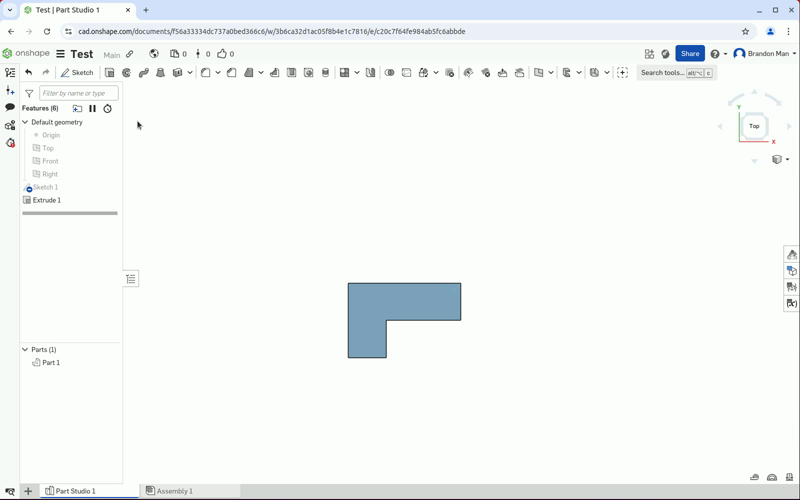
mouse_move(73, 189)
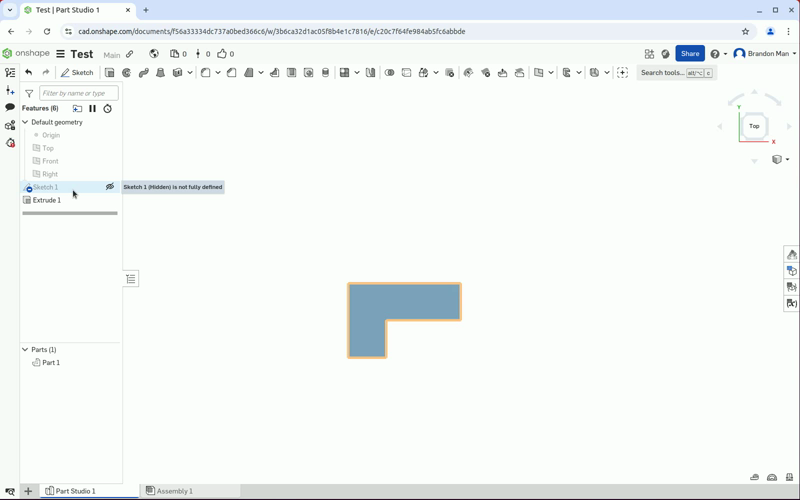
click(73, 189)
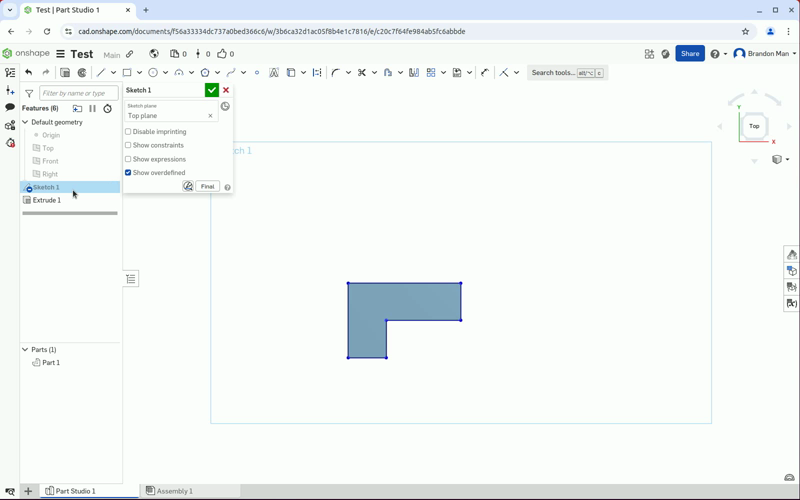
mouse_move(229, 92)
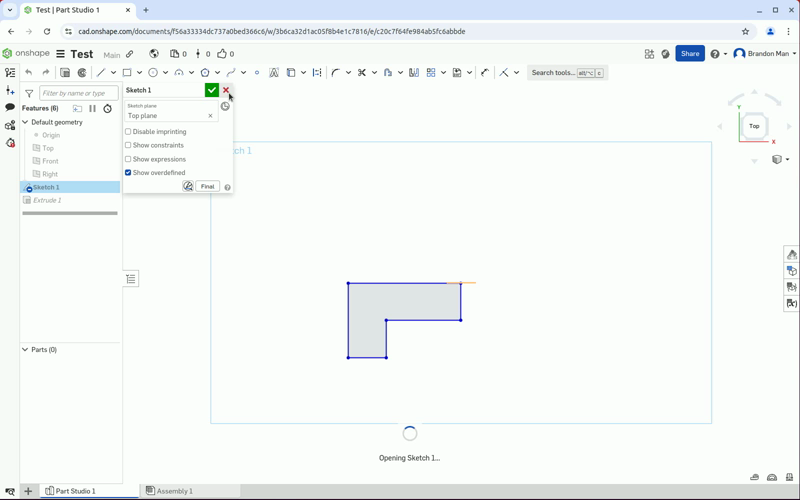
click(229, 92)
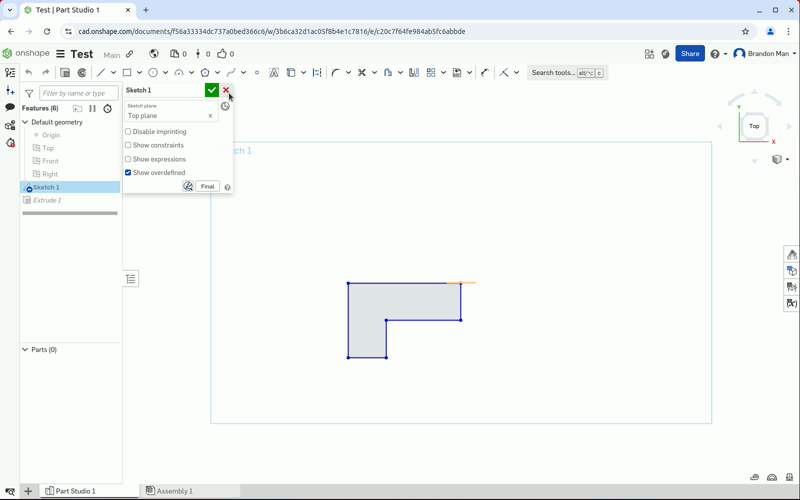
key(shift+s)
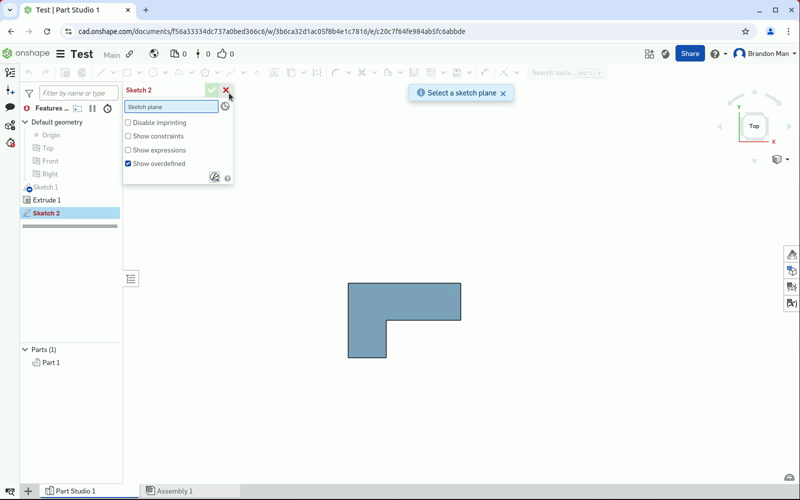
mouse_move(73, 150)
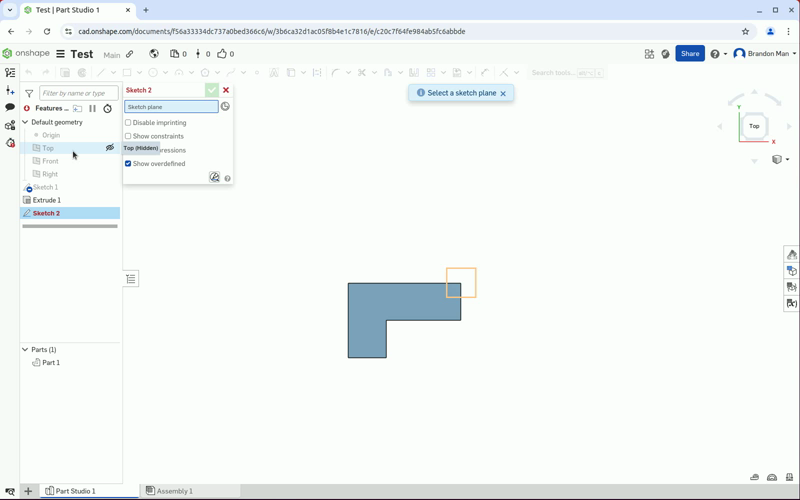
click(73, 150)
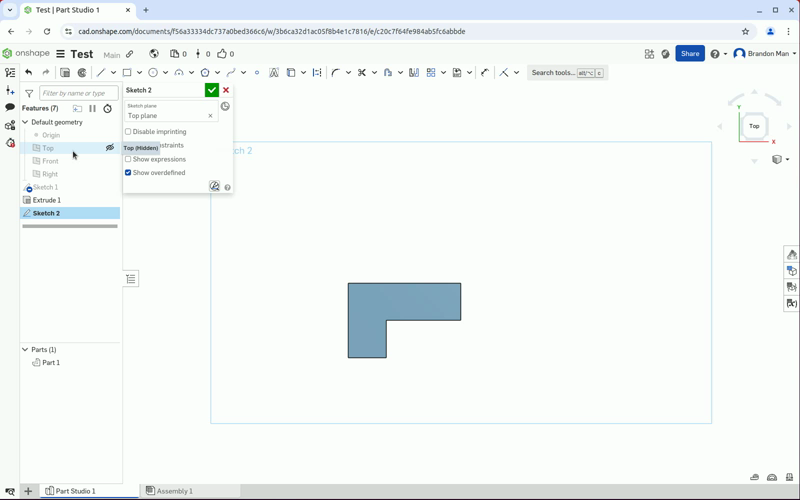
mouse_move(73, 352)
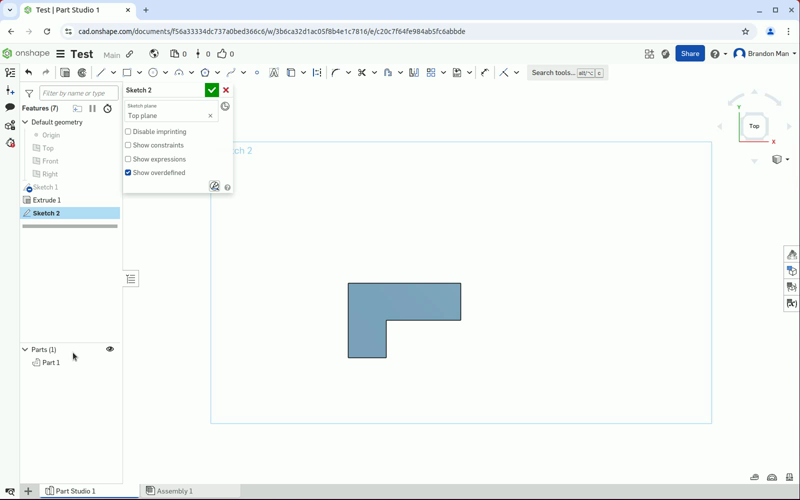
key(y)
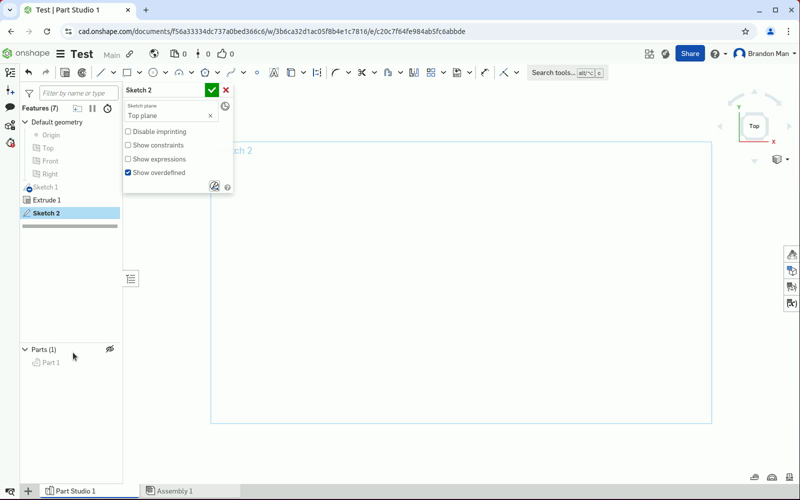
key(l)
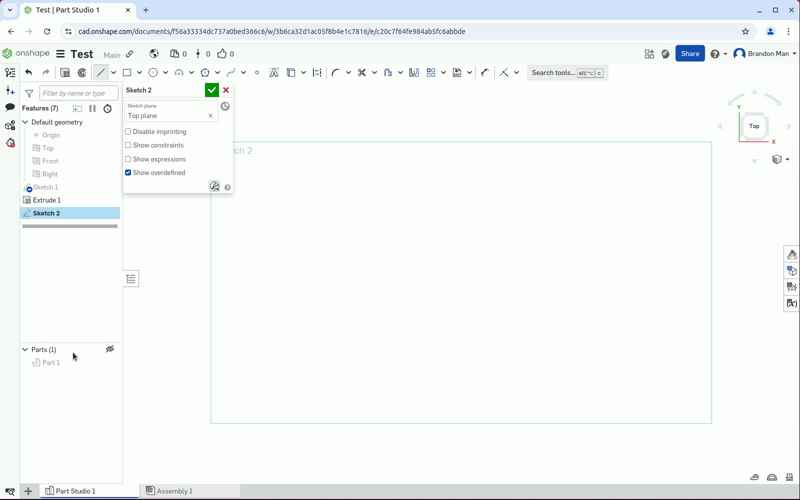
key_down(shift)
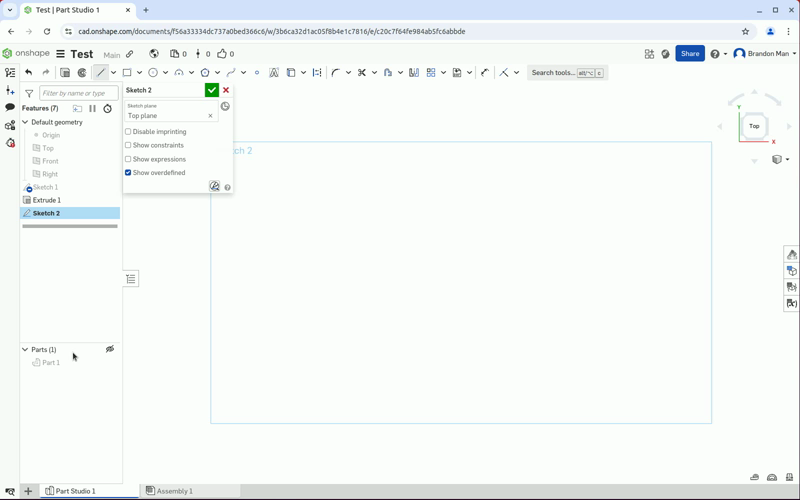
mouse_move(423, 339)
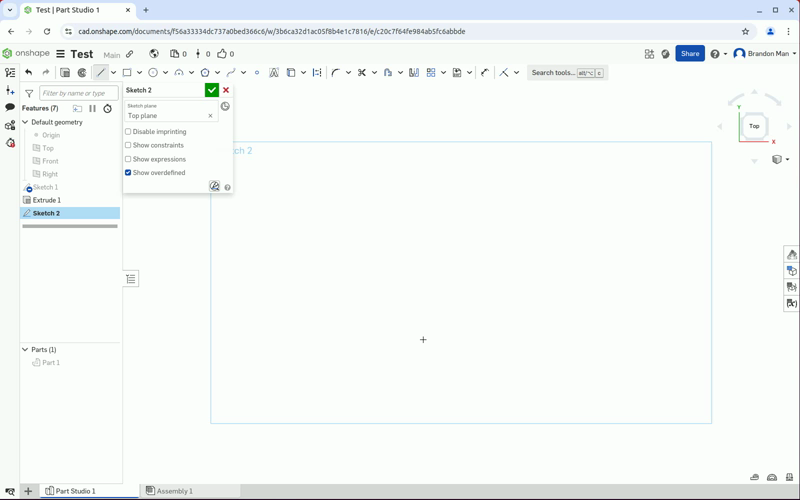
click(423, 339)
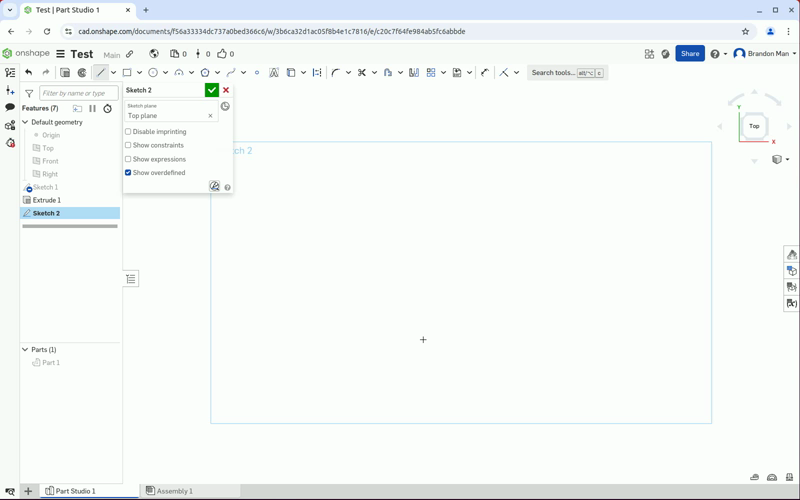
key_up(shift)
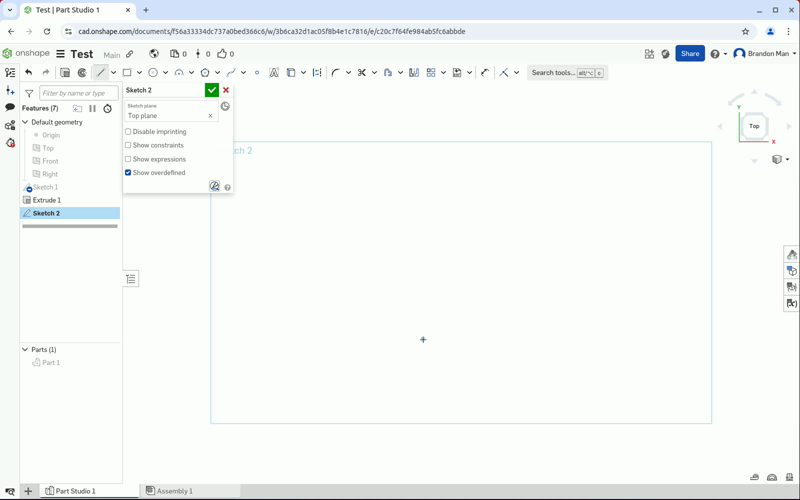
key_down(shift)
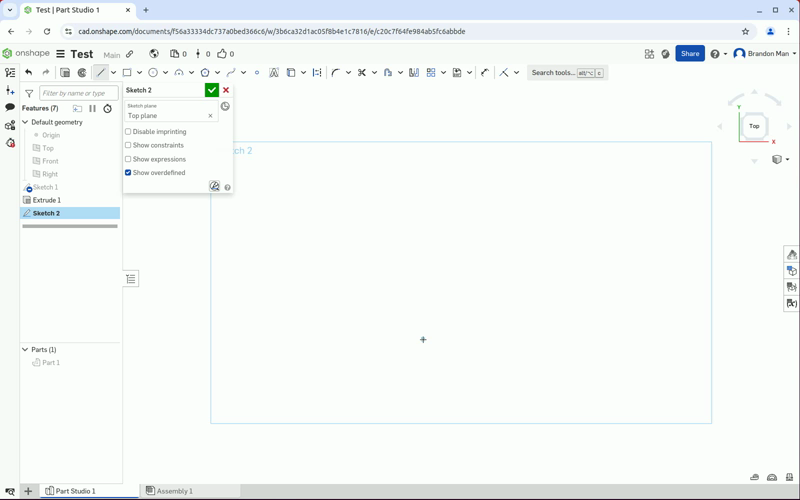
mouse_move(453, 339)
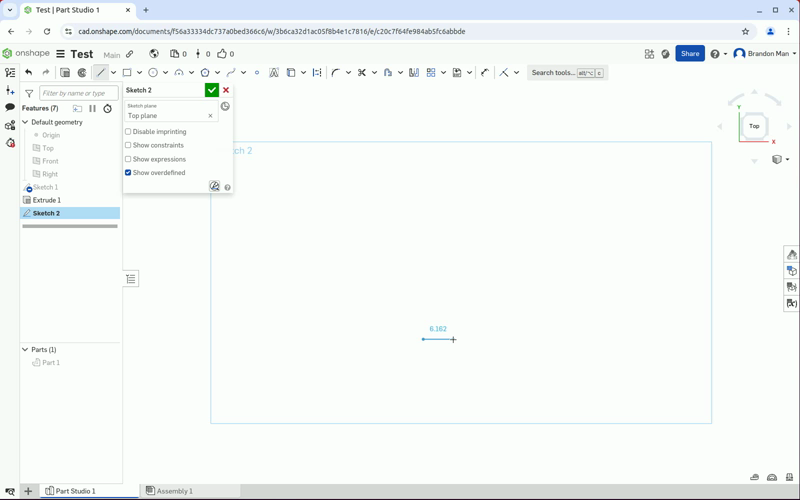
mouse_move(461, 339)
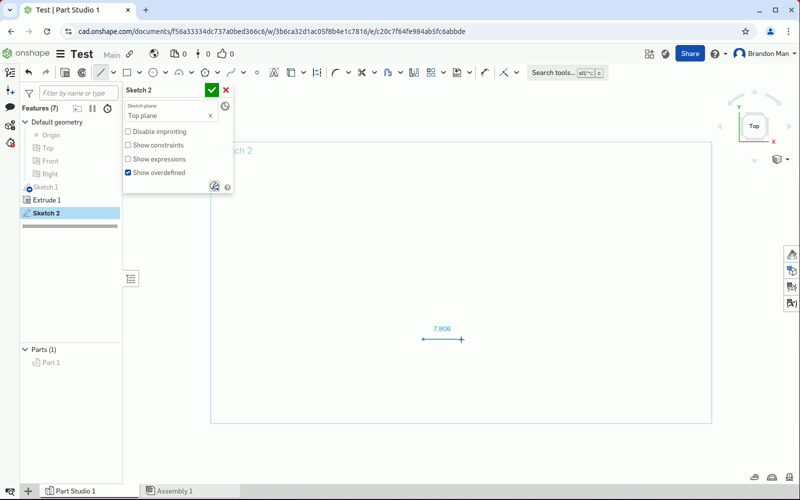
click(461, 339)
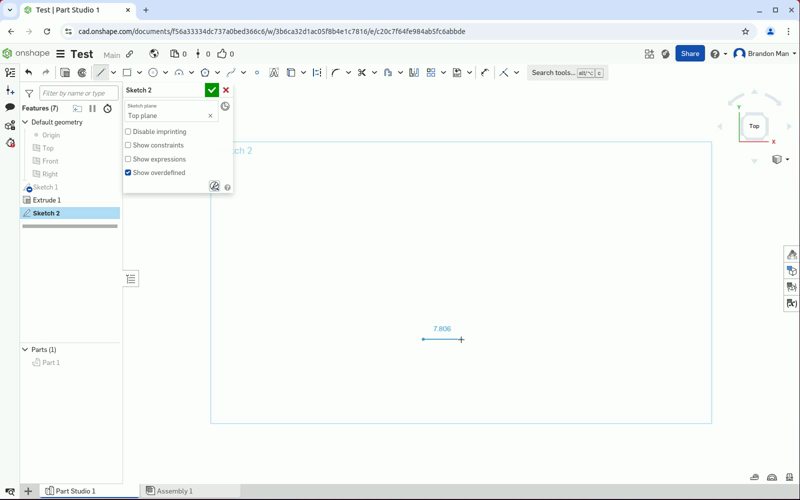
key_up(shift)
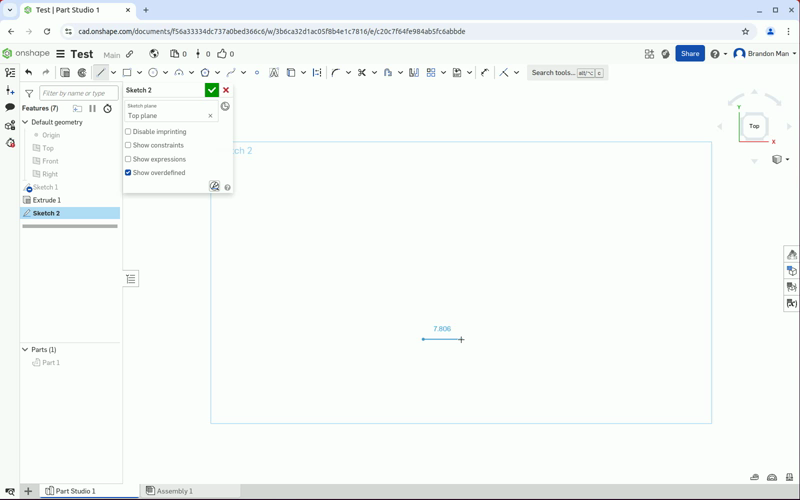
key_down(shift)
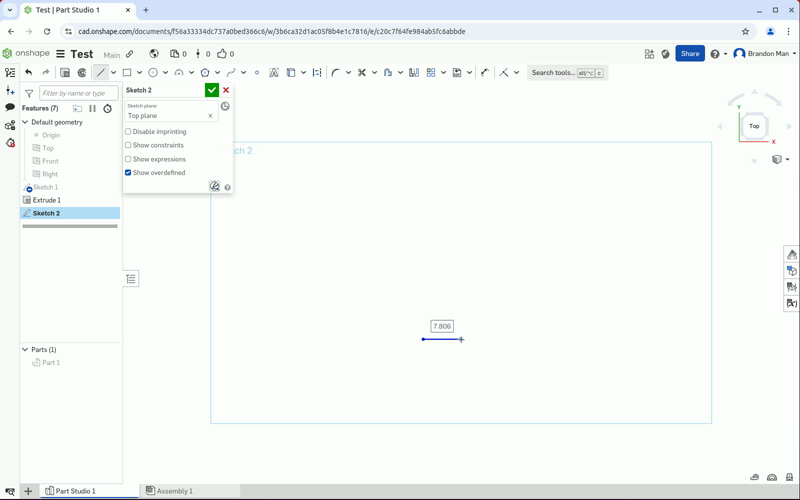
mouse_move(491, 339)
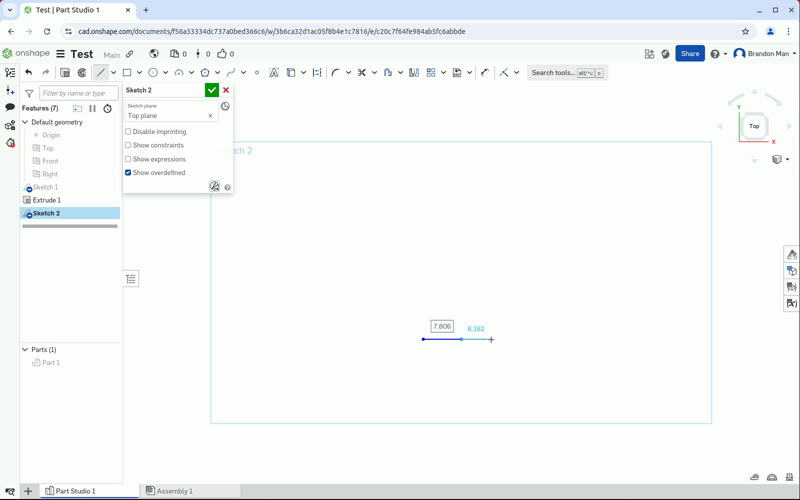
mouse_move(461, 282)
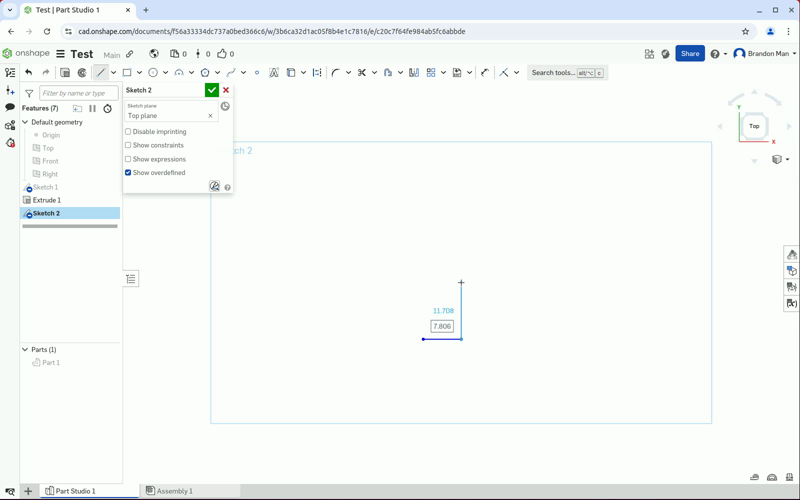
click(461, 282)
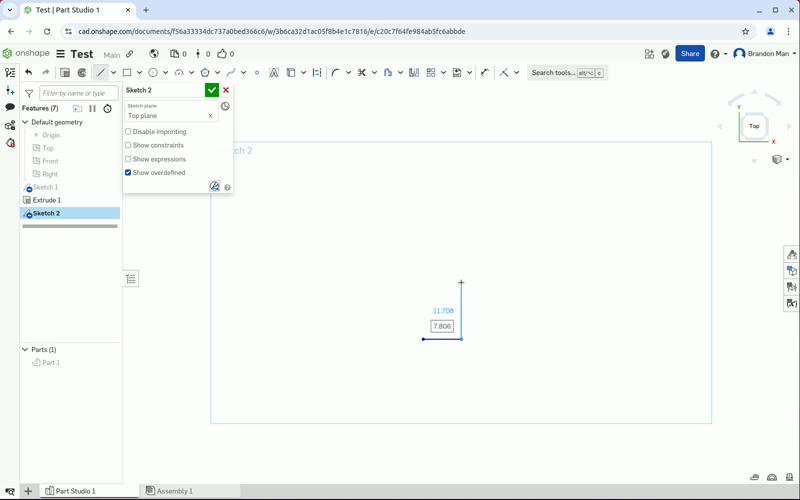
key_up(shift)
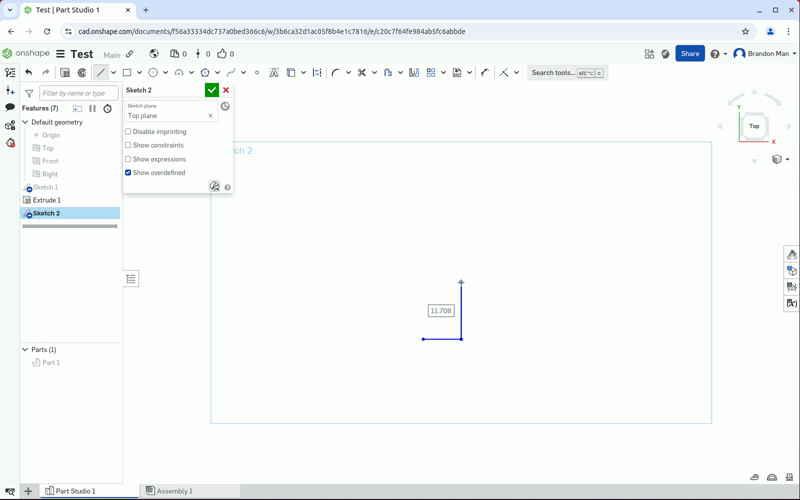
key_down(shift)
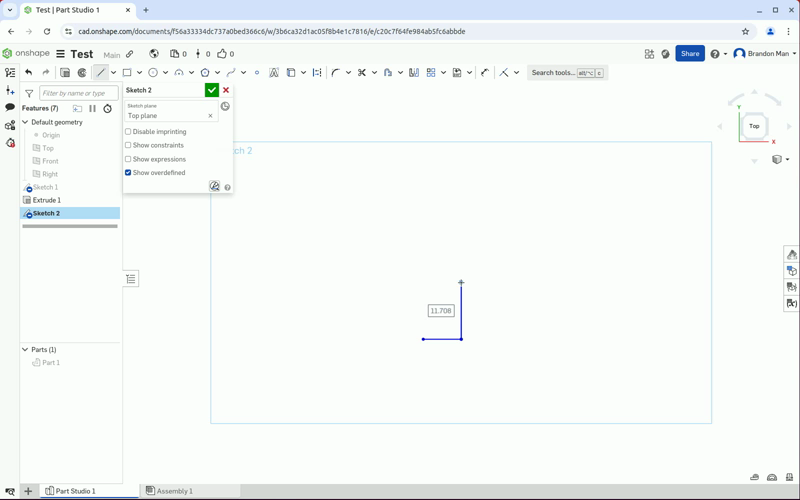
mouse_move(491, 282)
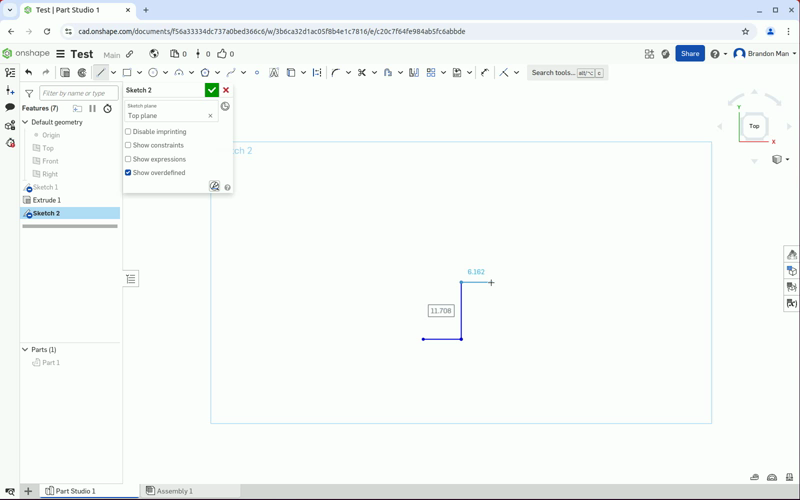
mouse_move(423, 282)
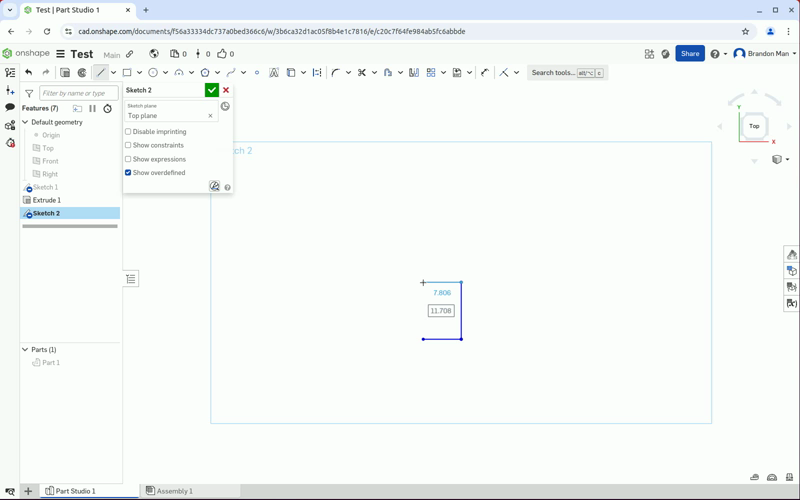
click(423, 282)
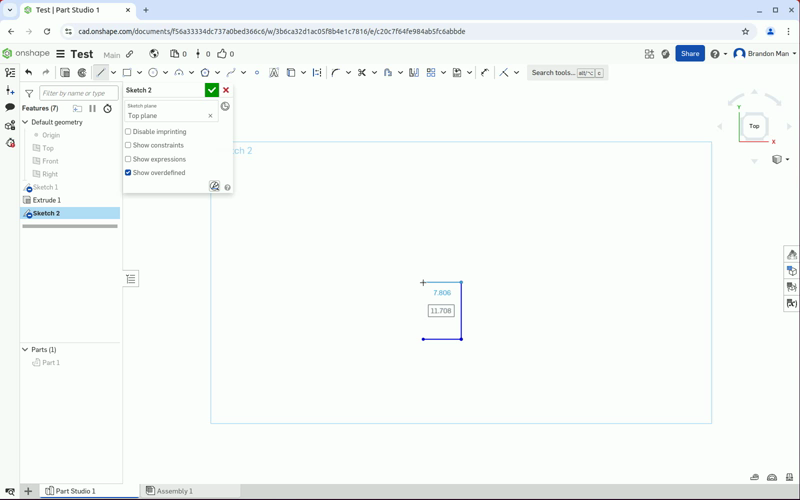
key_up(shift)
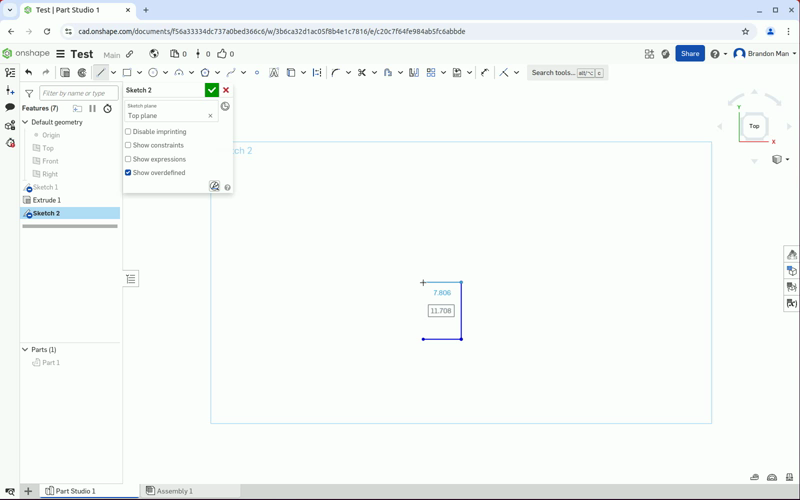
mouse_move(453, 282)
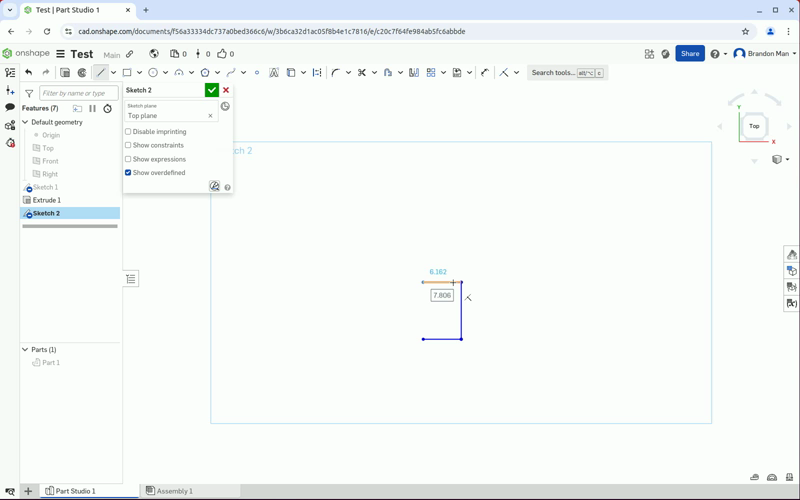
key_down(shift)
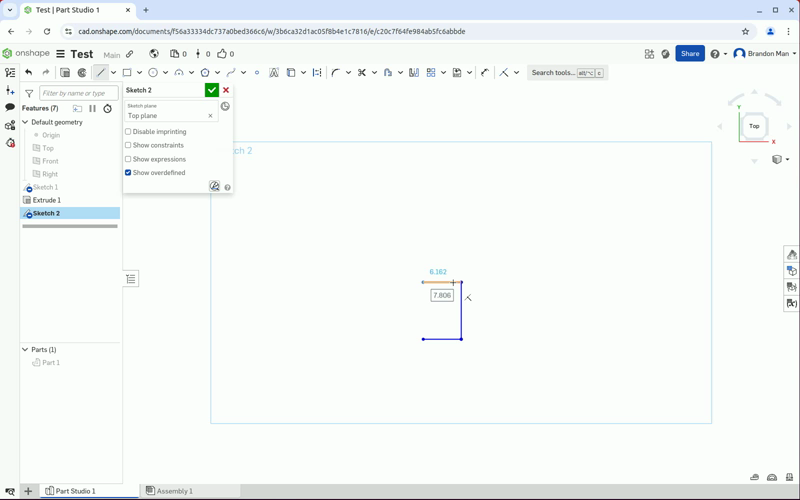
mouse_move(423, 339)
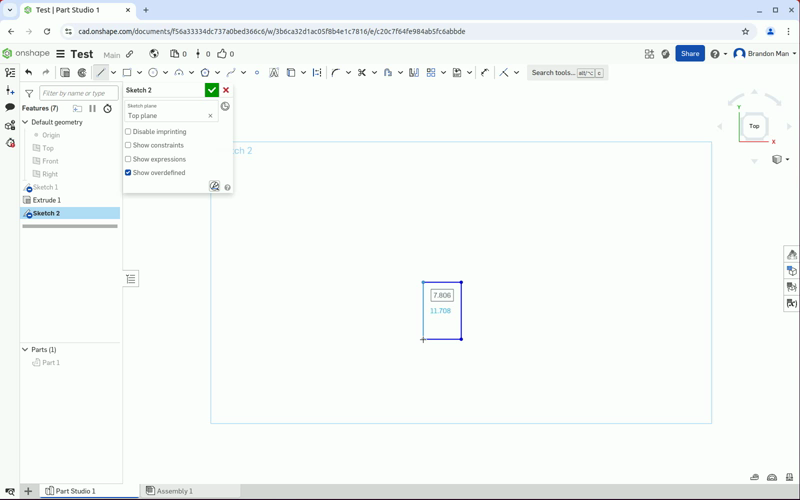
key_up(shift)
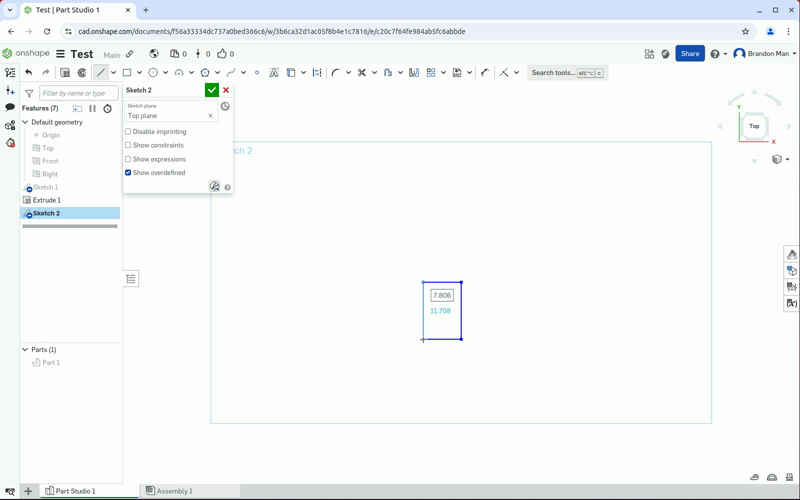
click(423, 339)
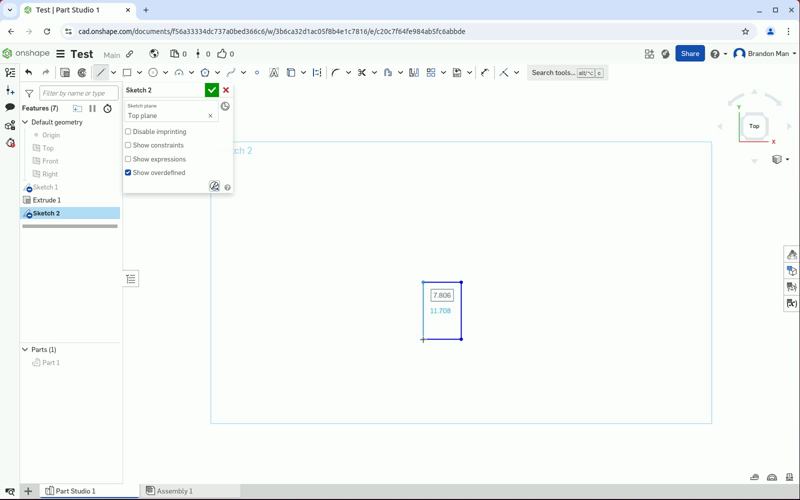
key(esc)
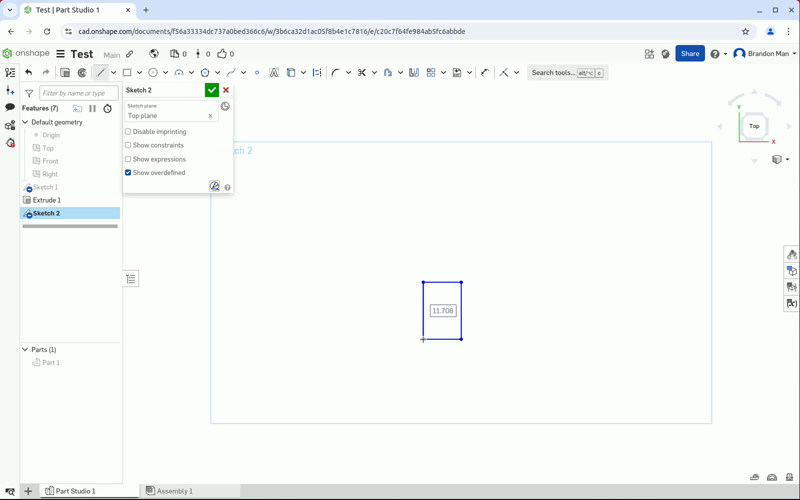
mouse_move(439, 318)
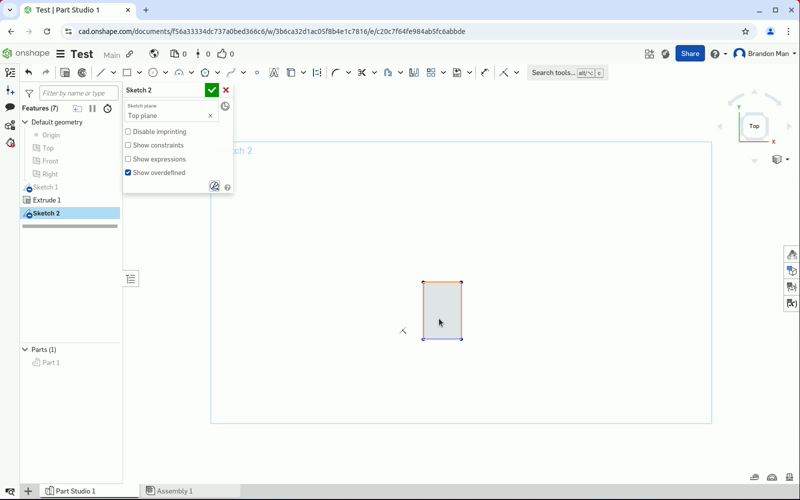
click(439, 318)
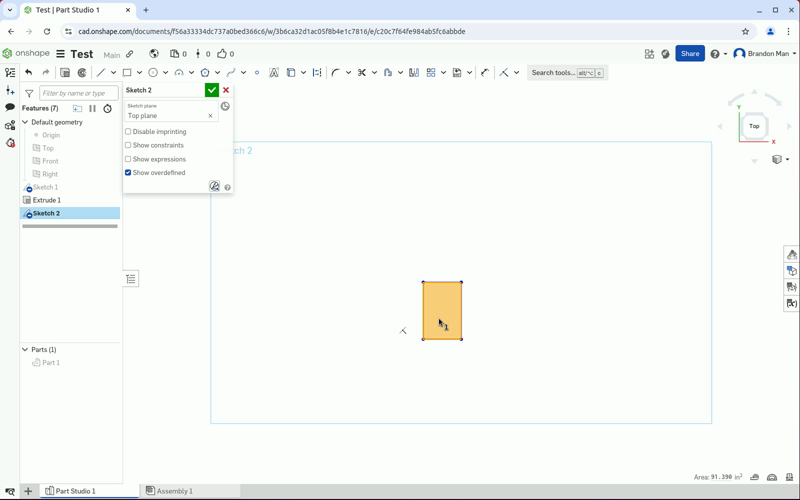
mouse_move(73, 352)
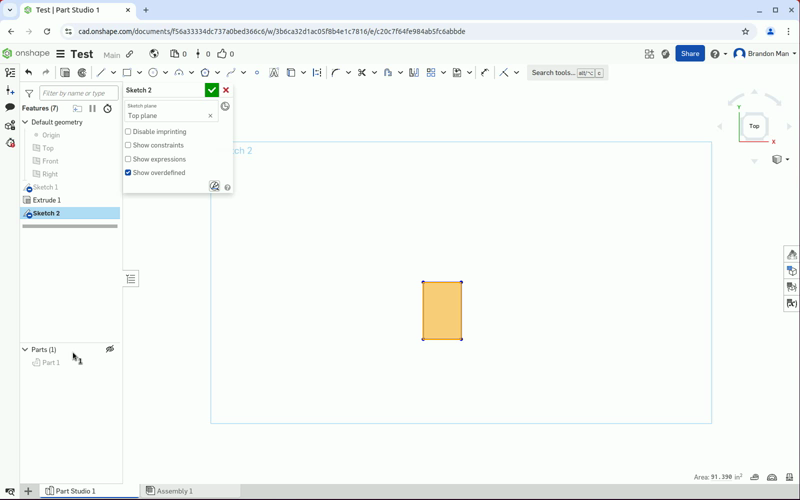
key(shift+y)
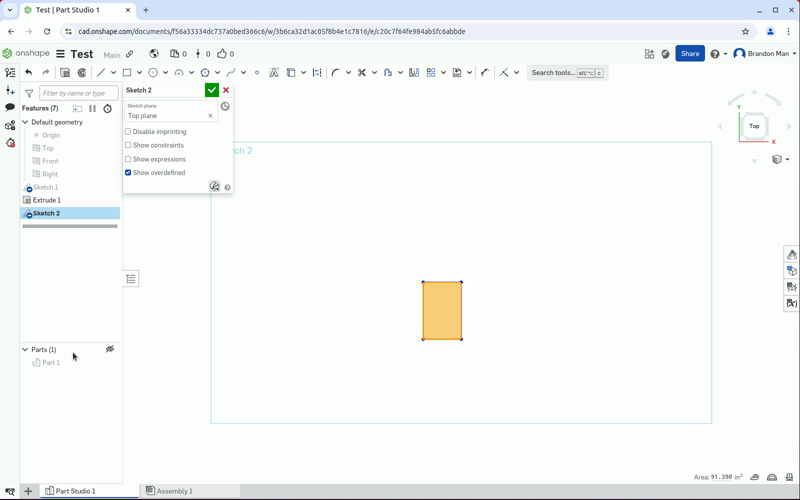
key(shift+e)
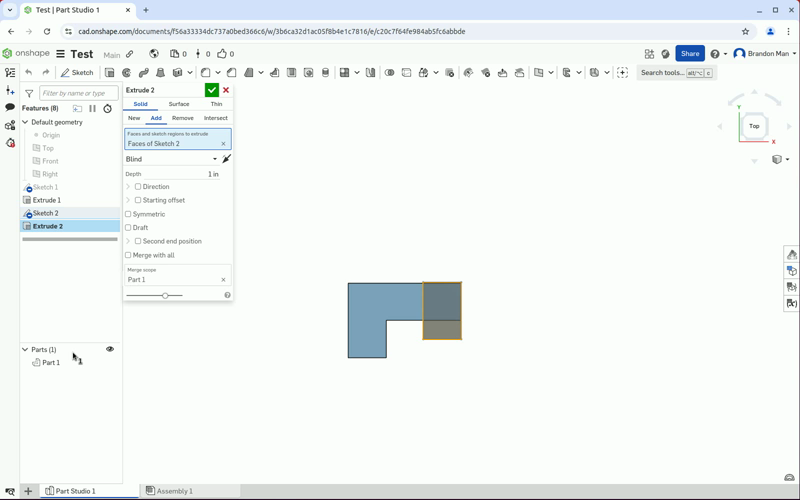
mouse_move(143, 106)
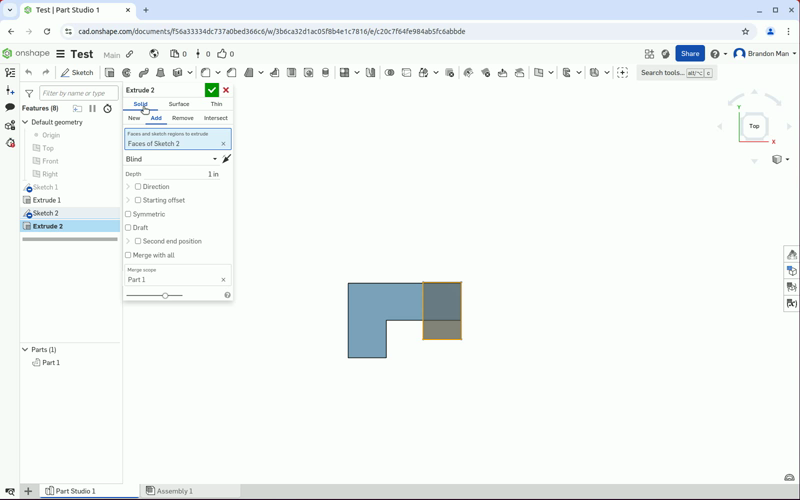
click(143, 106)
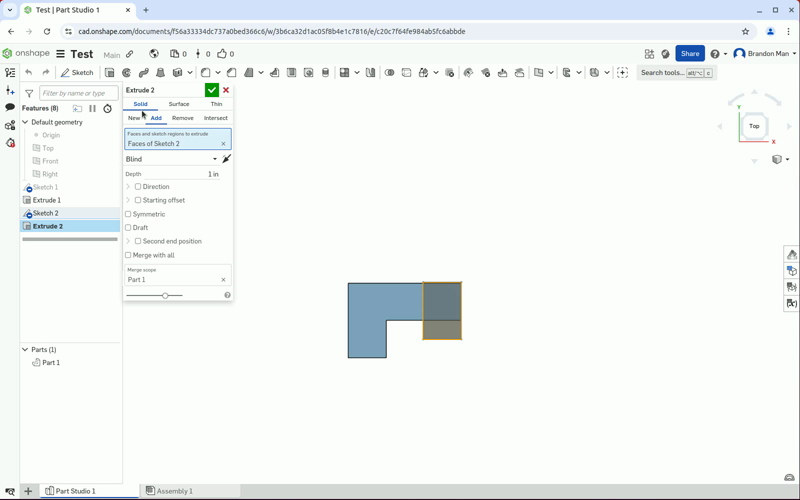
mouse_move(137, 120)
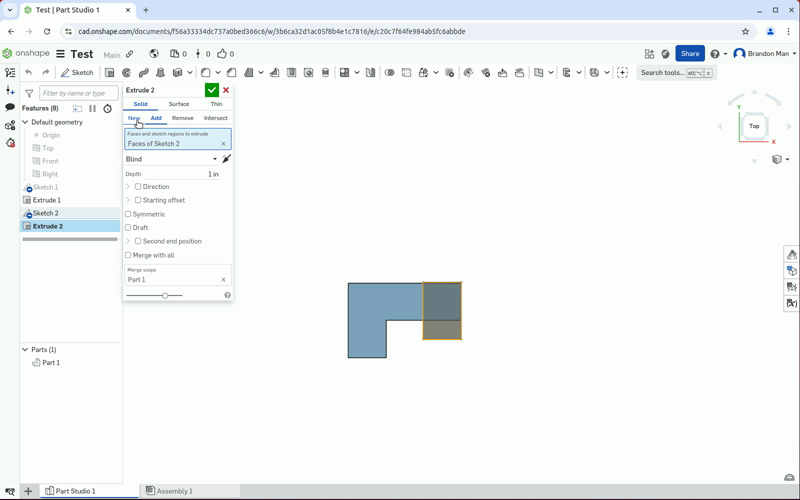
click(137, 120)
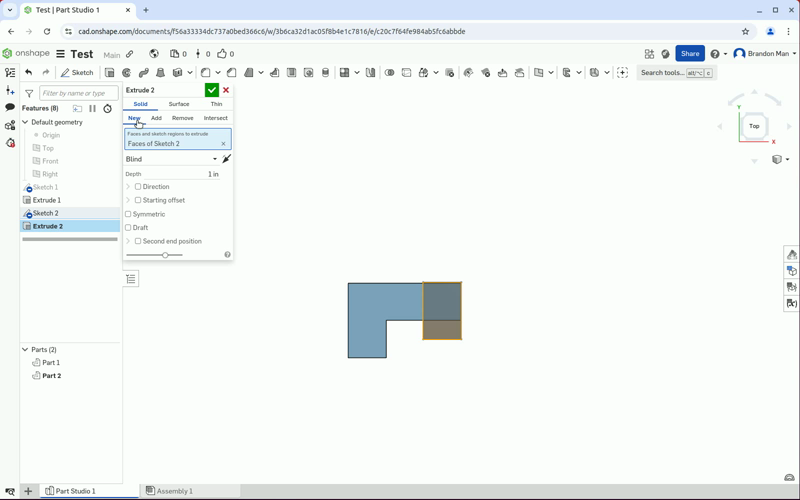
key(tab, 4)
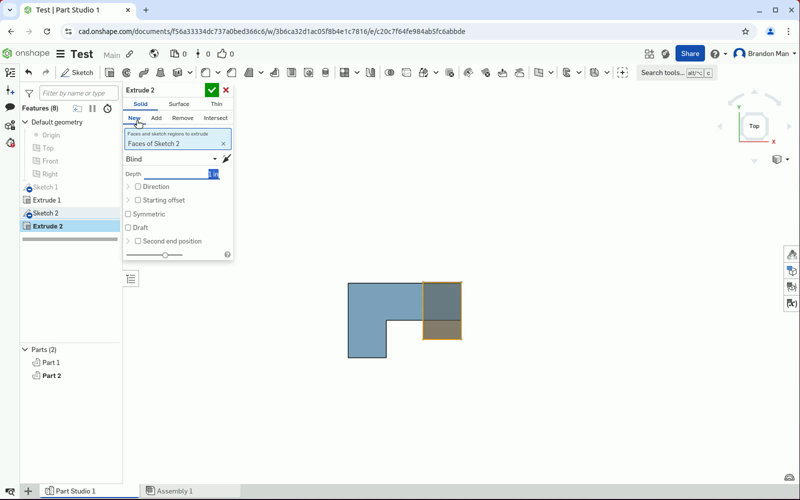
text(7.703)
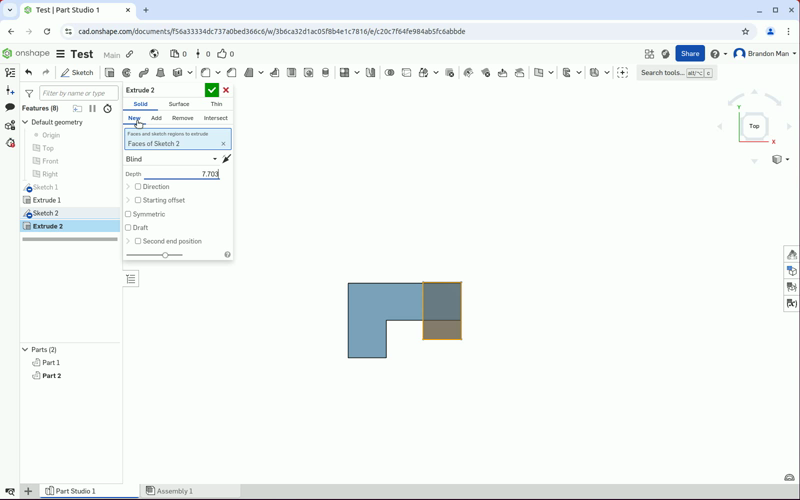
key(enter)
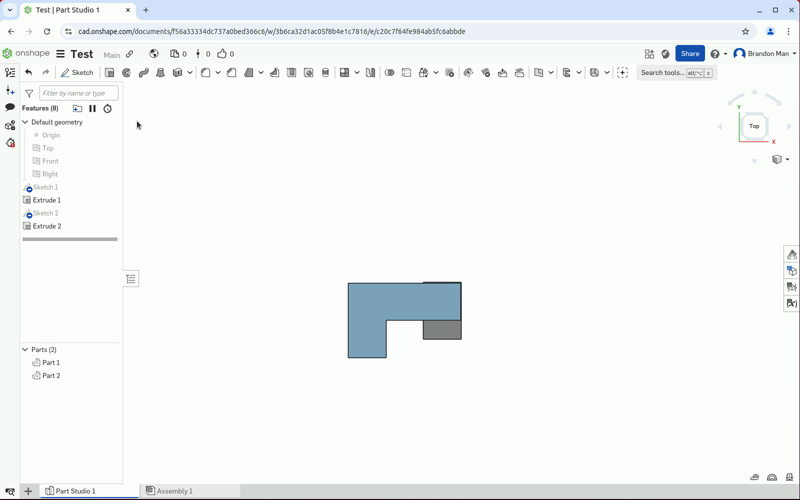
key(shift+h)
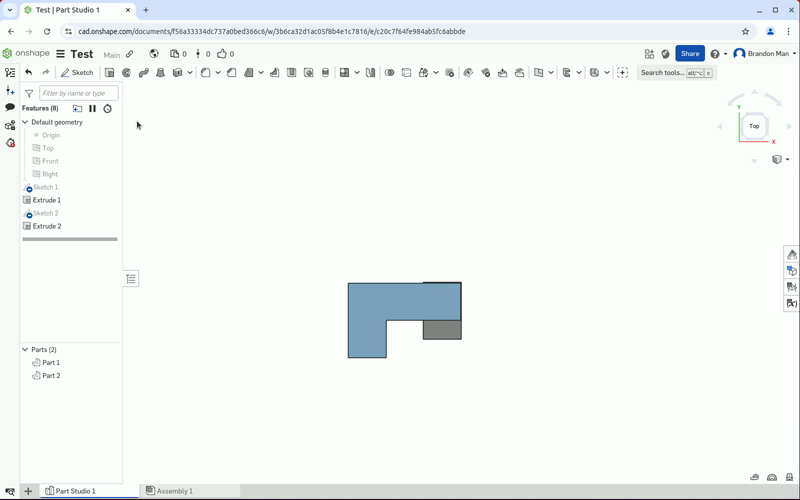
key(shift+h)
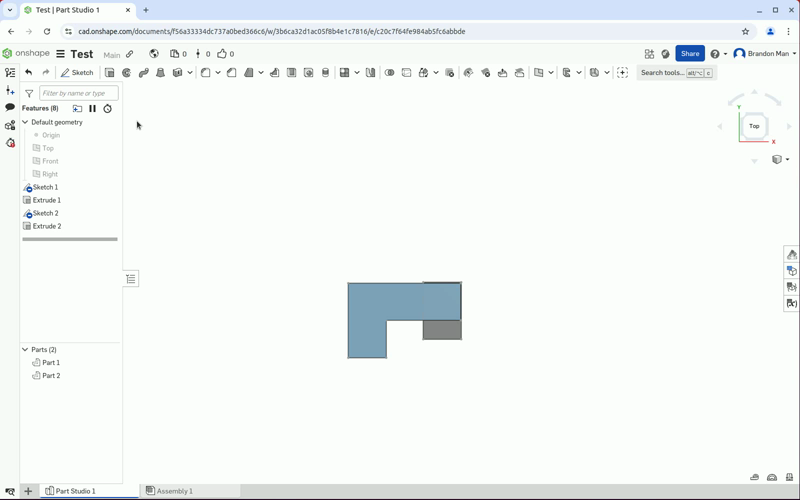
key(shift+7)
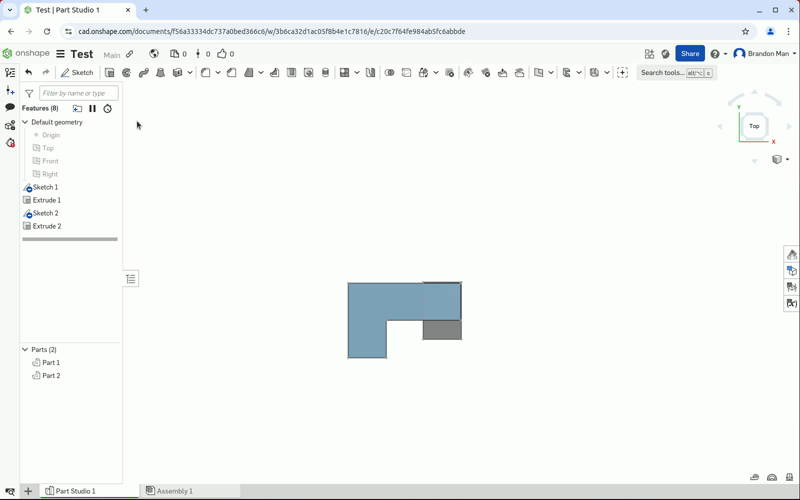
key(up, 3)
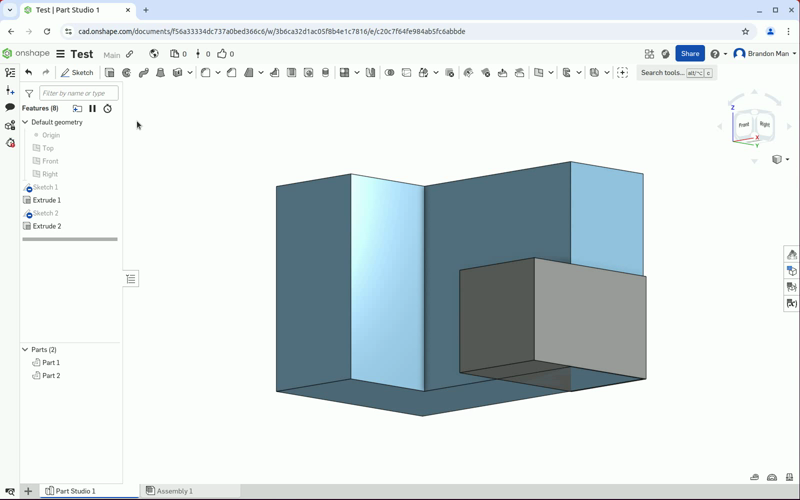
key(left, 3)
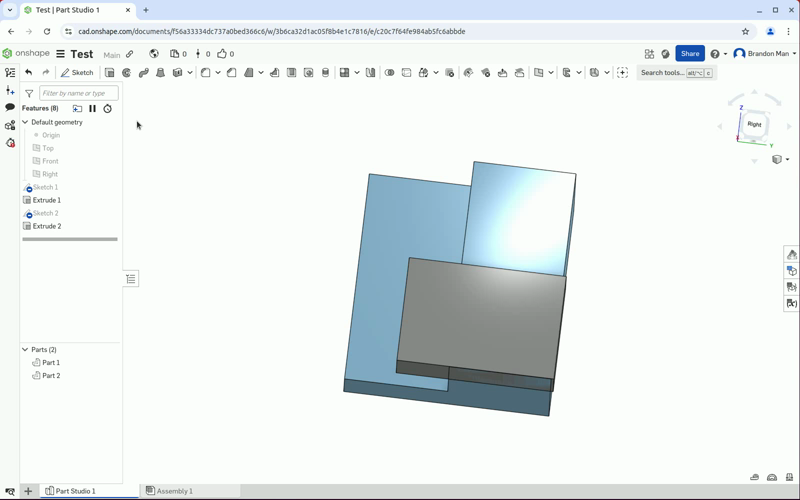
key(right, 3)
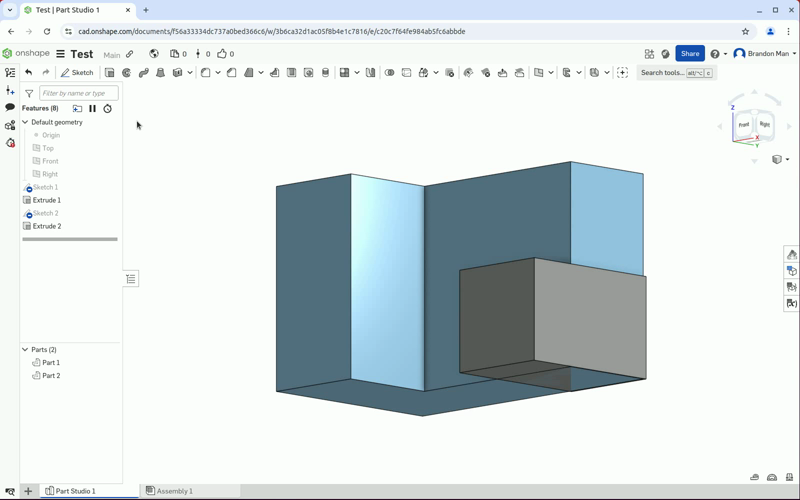
key(down, 3)
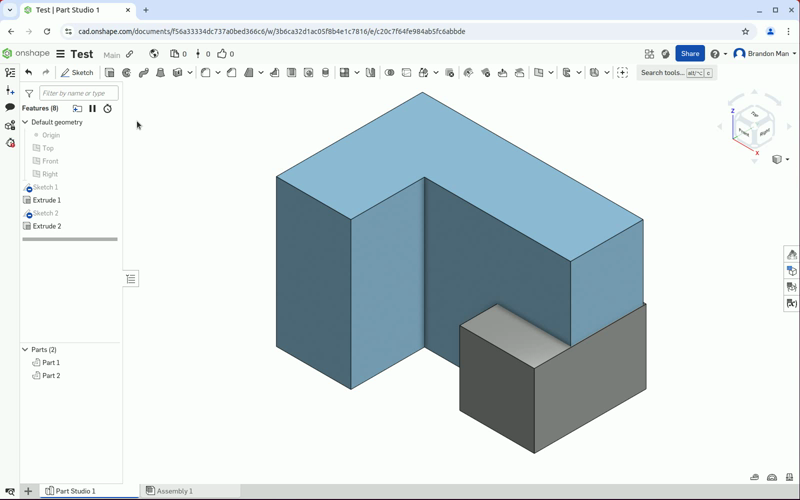
mouse_move(73, 189)
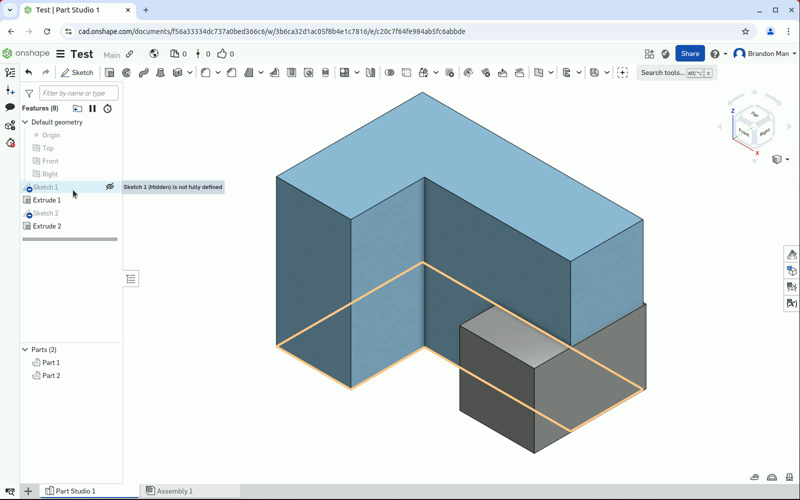
click(73, 189)